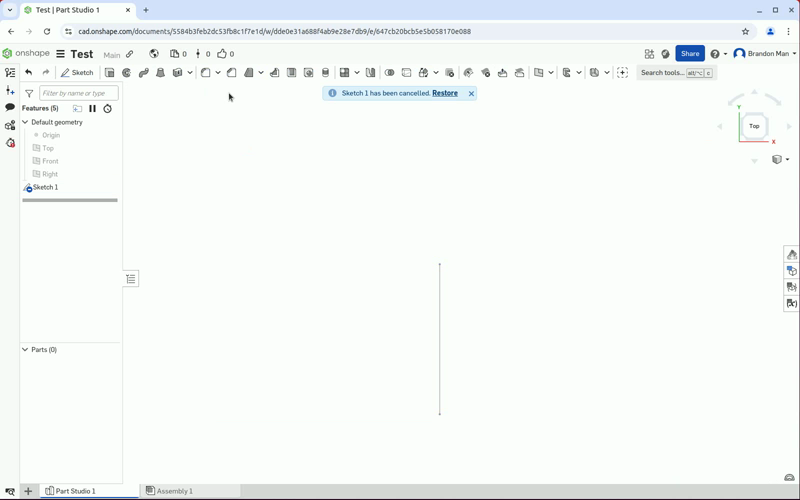
key(shift+h)
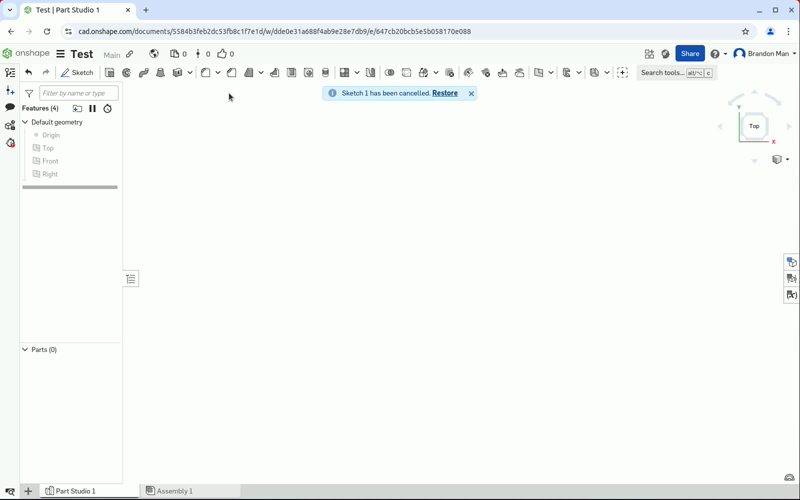
mouse_move(73, 352)
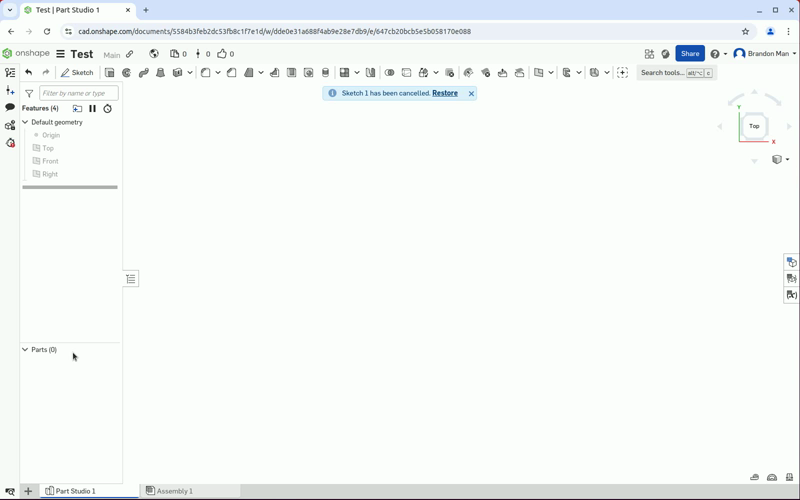
key(y)
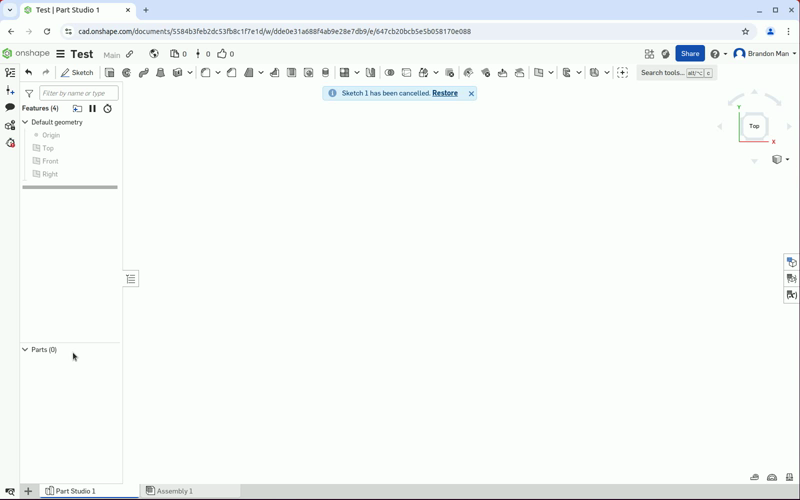
key(shift+p)
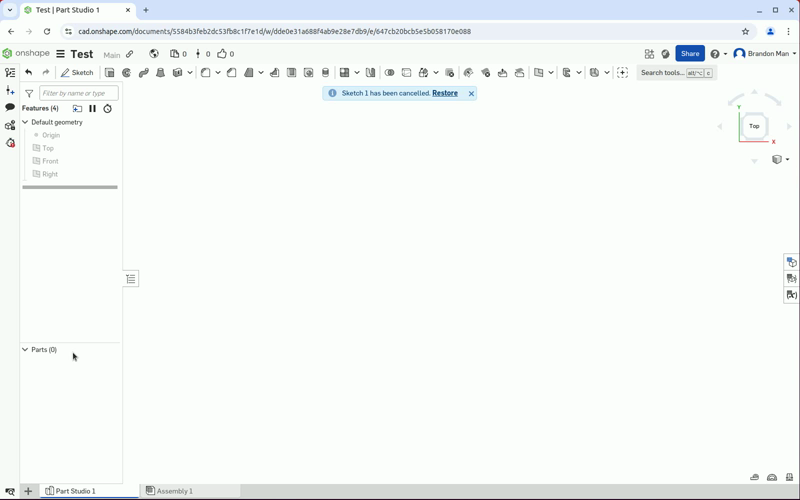
key(space)
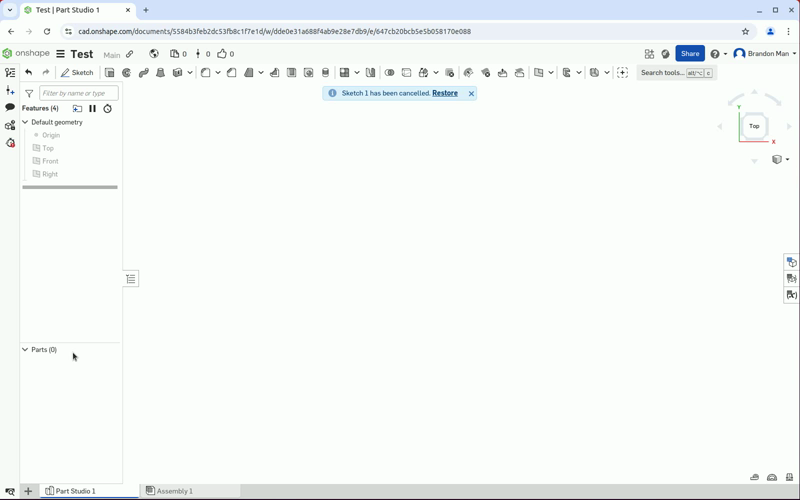
key_down(shift)
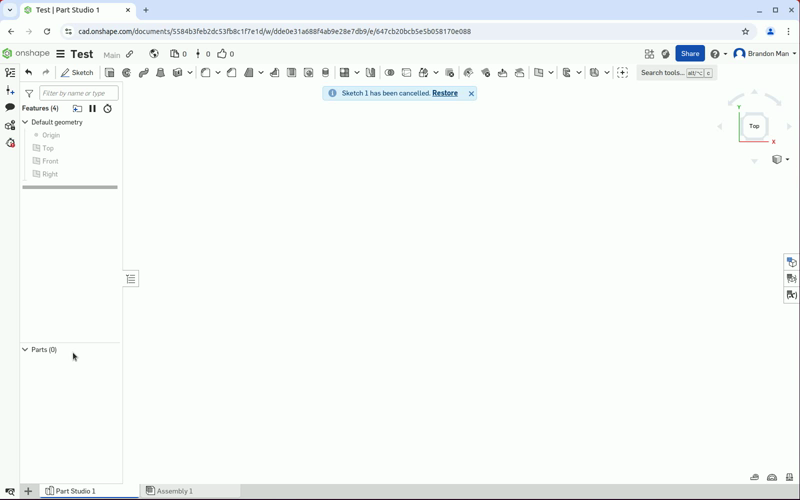
key(up)
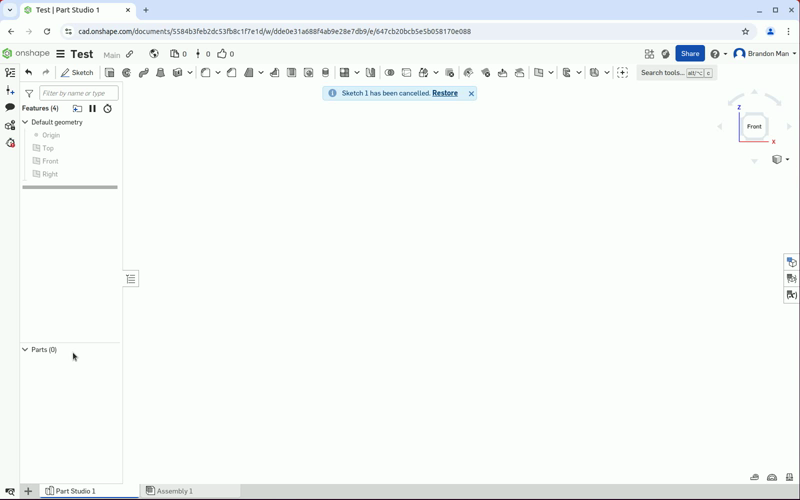
key_up(shift)
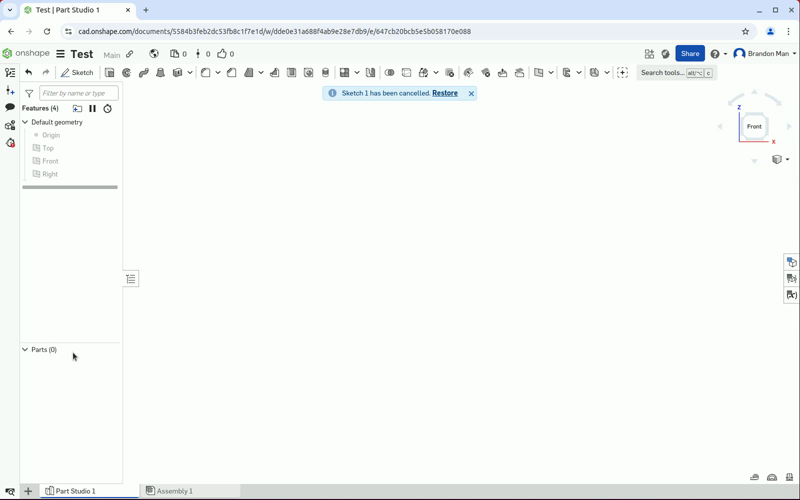
mouse_move(73, 352)
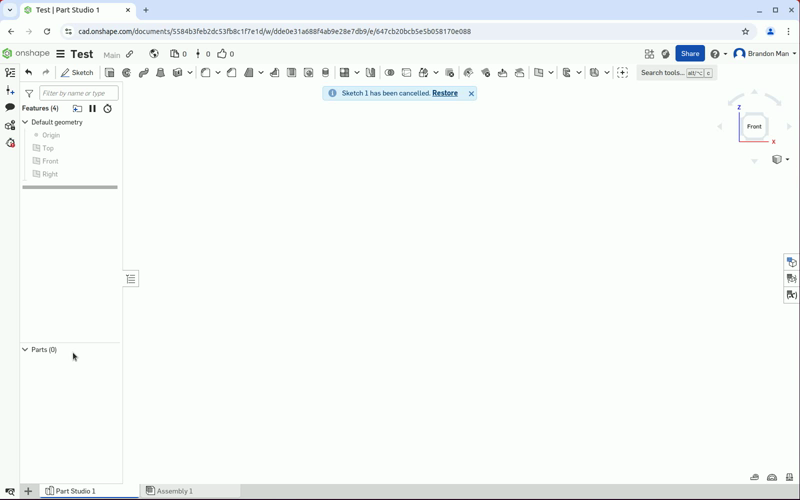
key(shift+y)
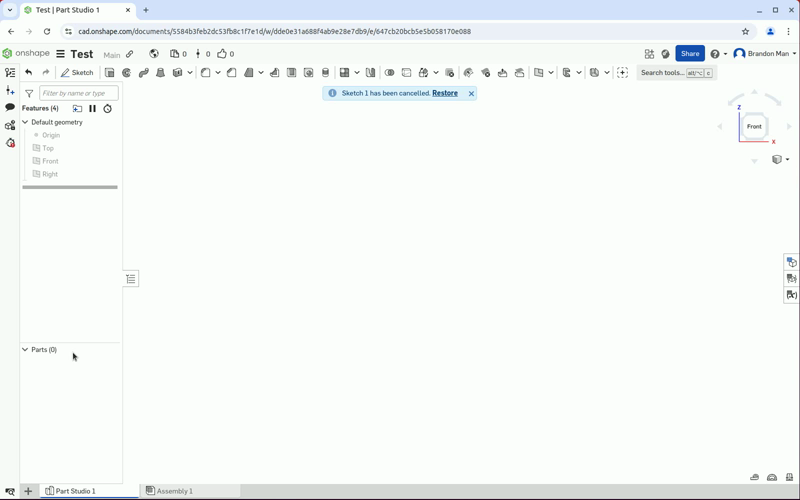
key(shift+s)
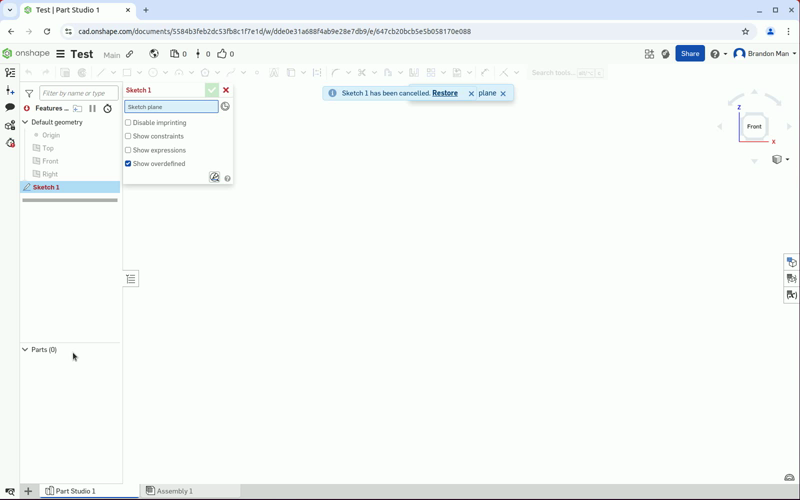
mouse_move(73, 163)
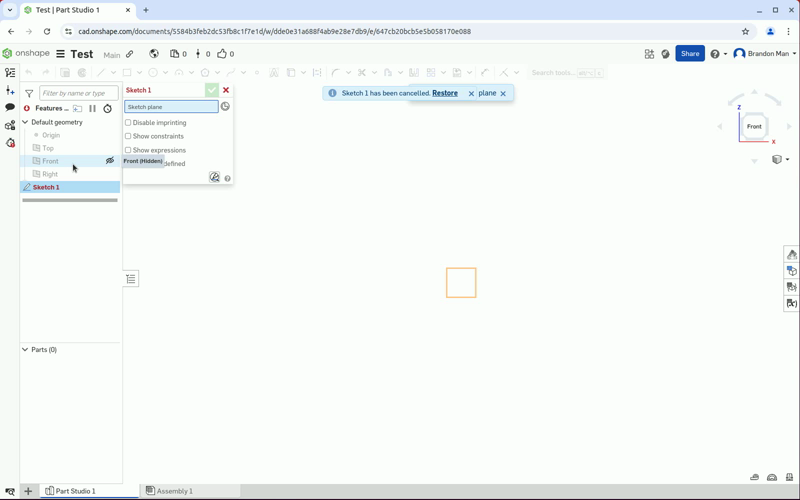
click(73, 163)
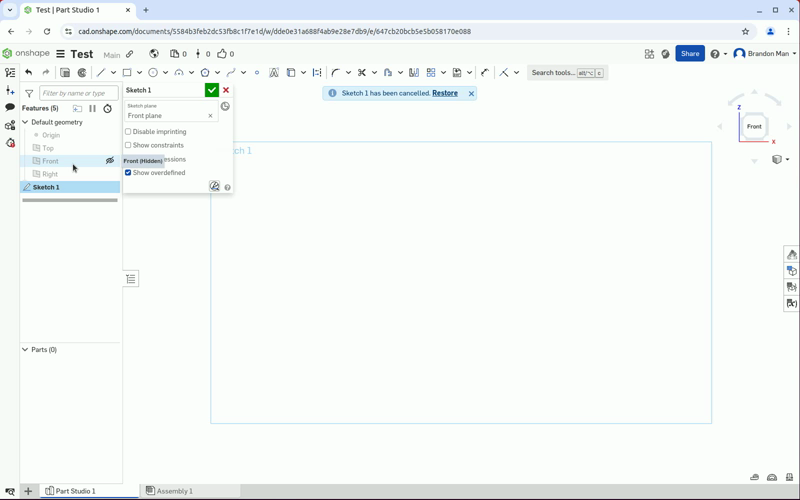
mouse_move(73, 352)
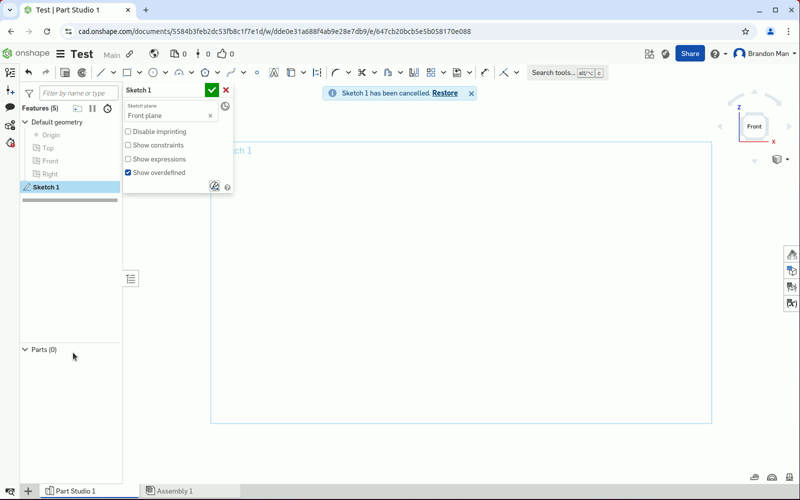
key(y)
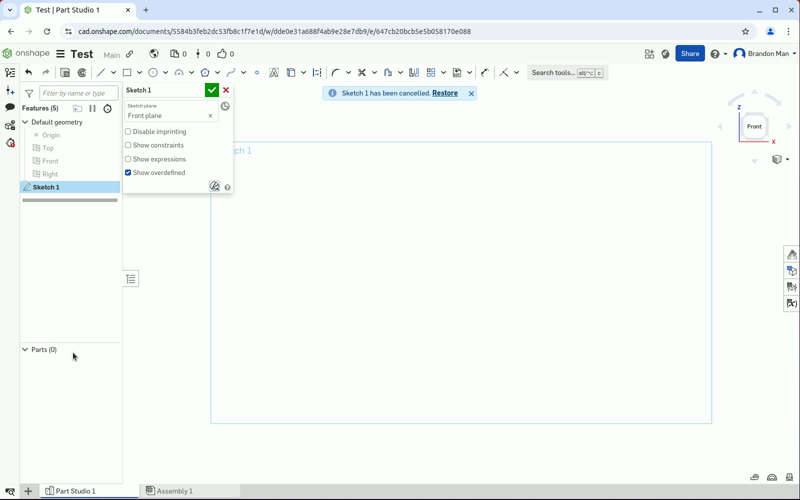
key(l)
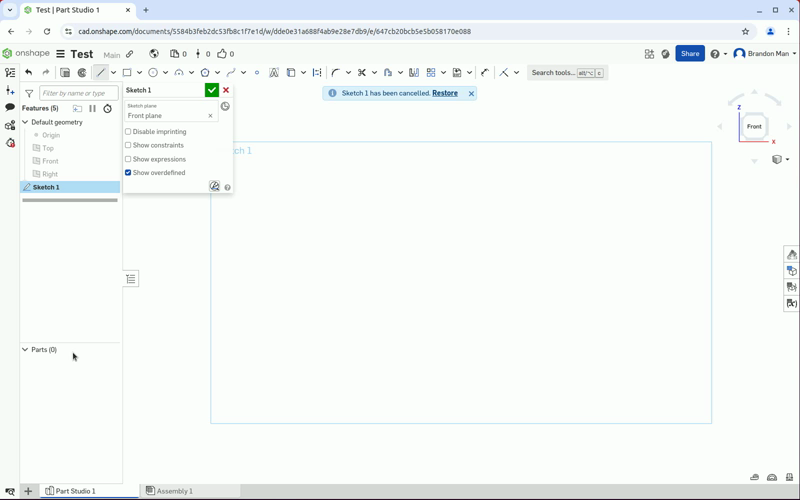
key_down(shift)
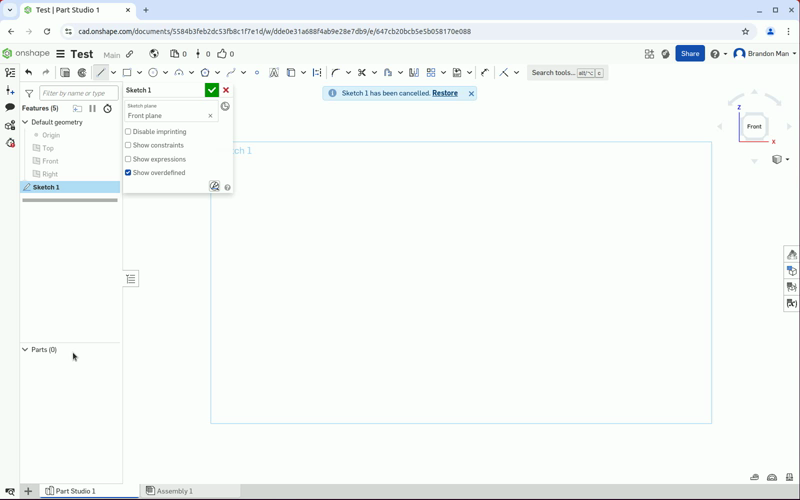
mouse_move(416, 282)
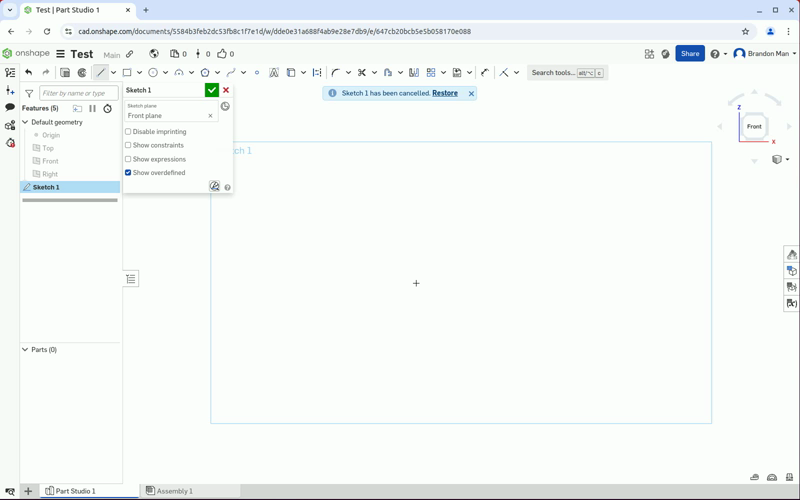
click(416, 282)
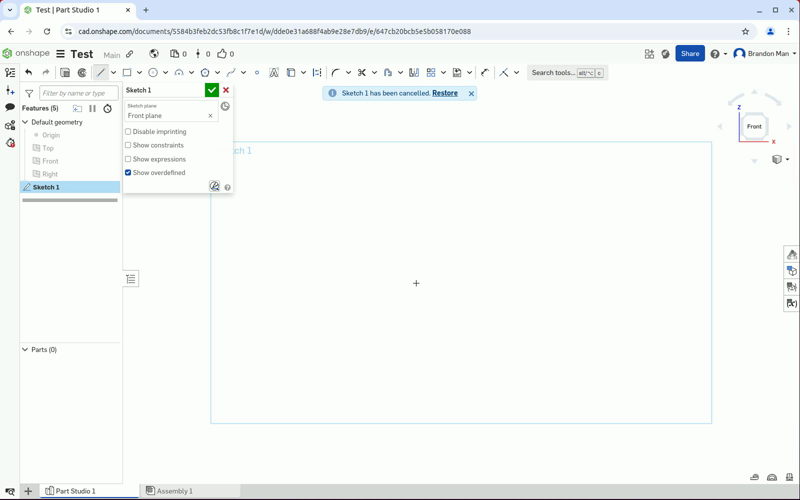
key_up(shift)
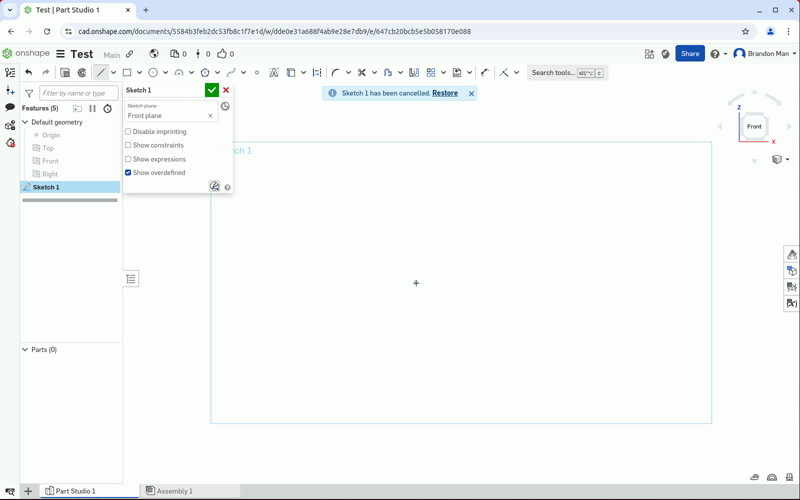
key_down(shift)
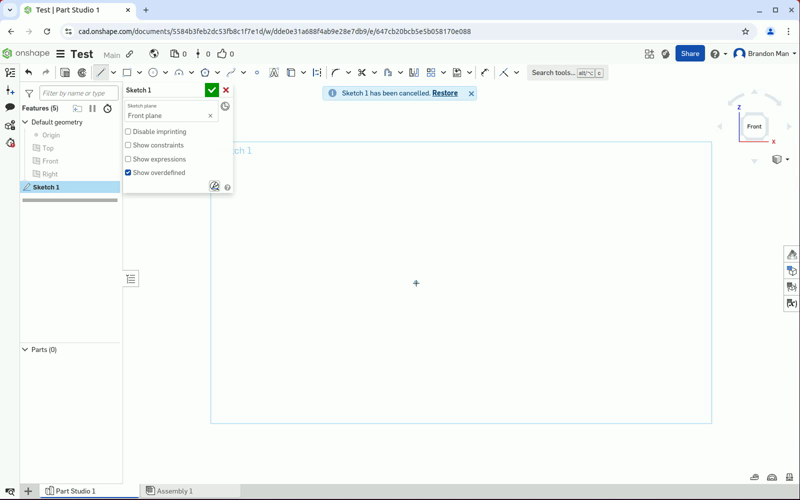
mouse_move(446, 282)
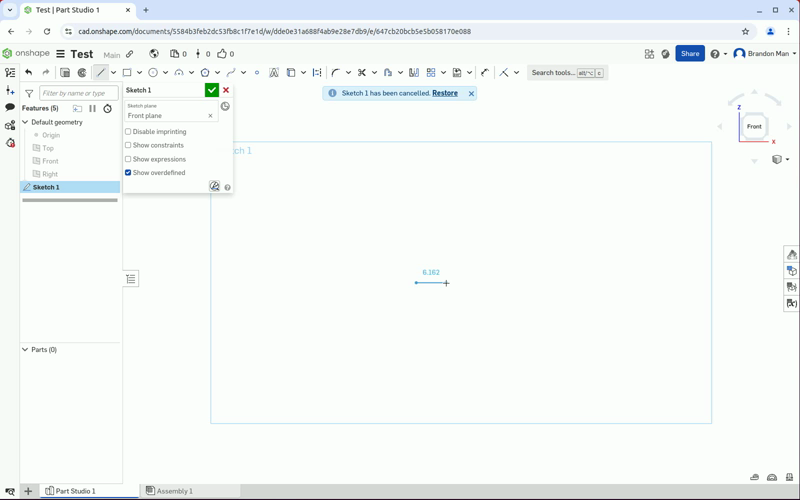
mouse_move(430, 282)
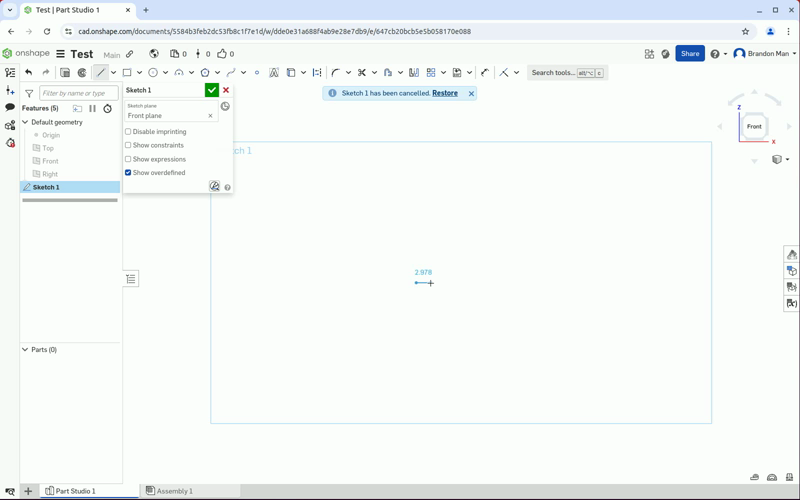
click(430, 282)
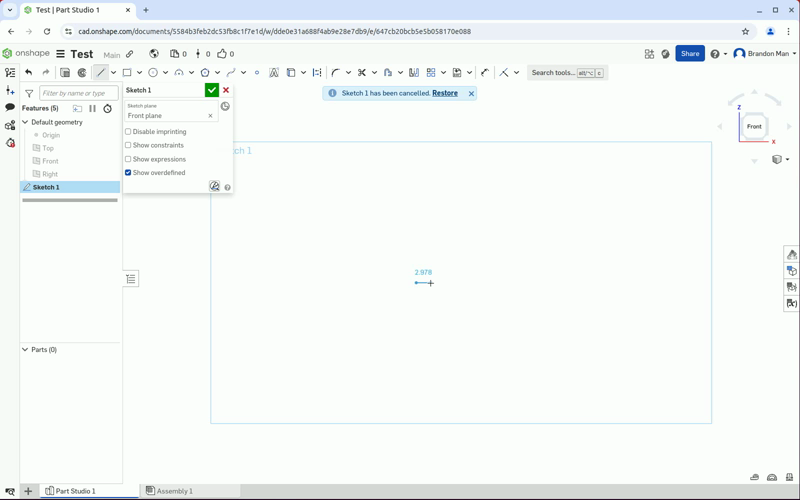
key_up(shift)
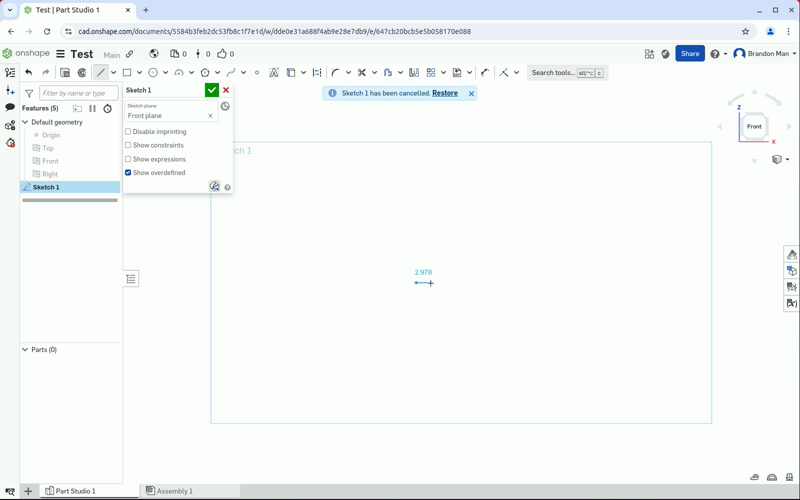
key_down(shift)
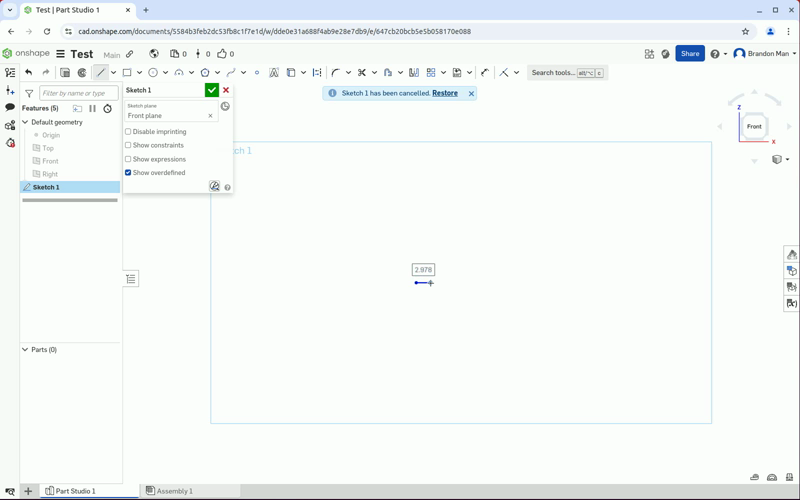
mouse_move(430, 214)
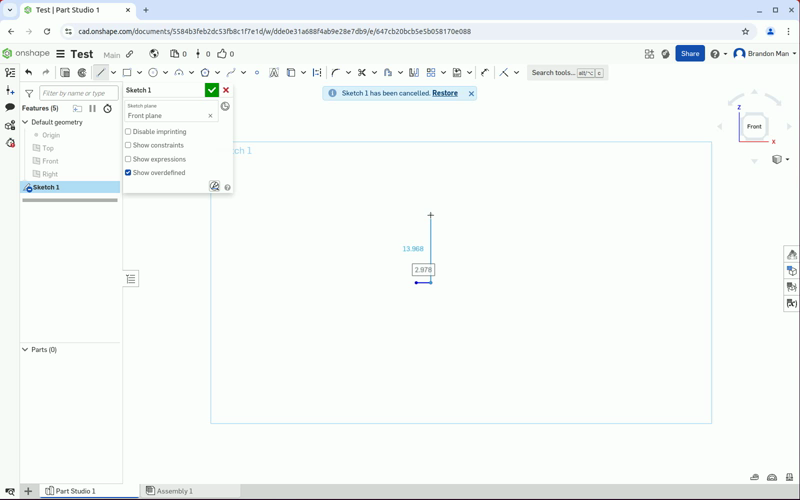
click(430, 214)
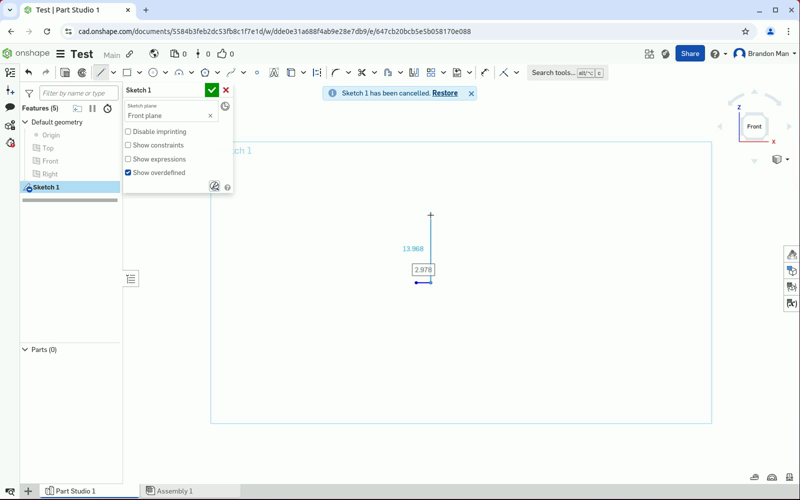
key_up(shift)
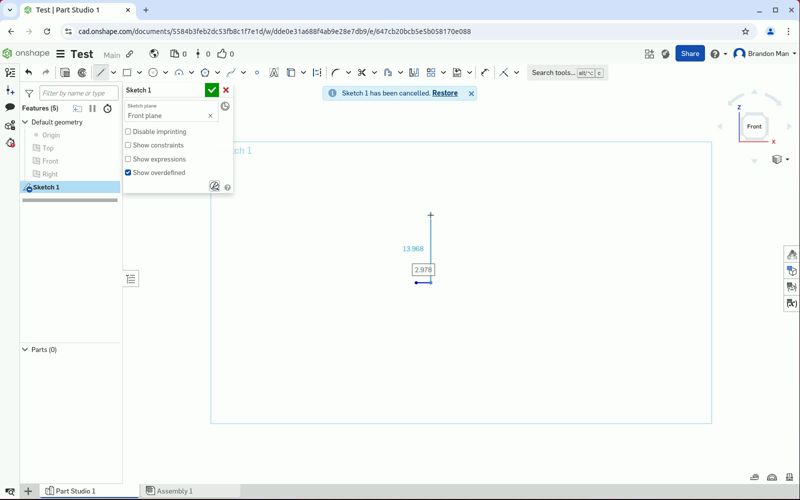
key_down(shift)
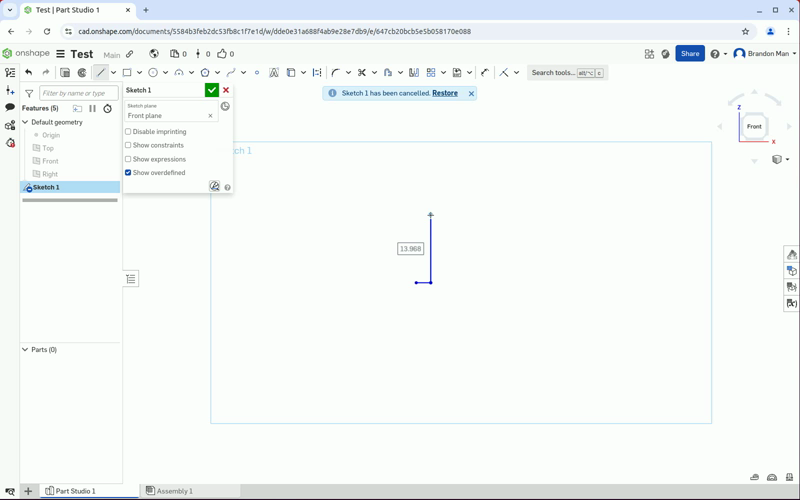
mouse_move(460, 214)
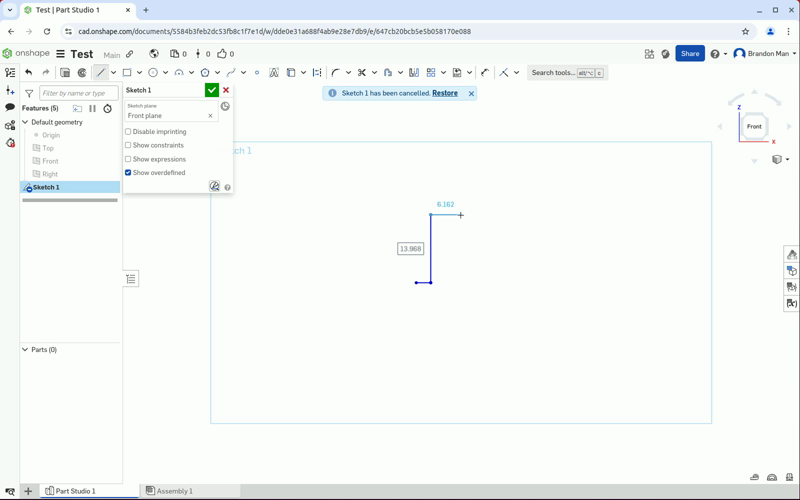
mouse_move(416, 214)
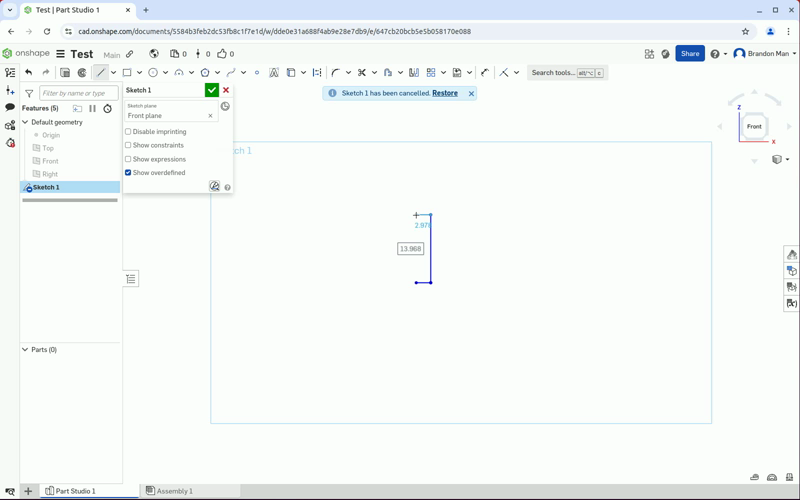
click(416, 214)
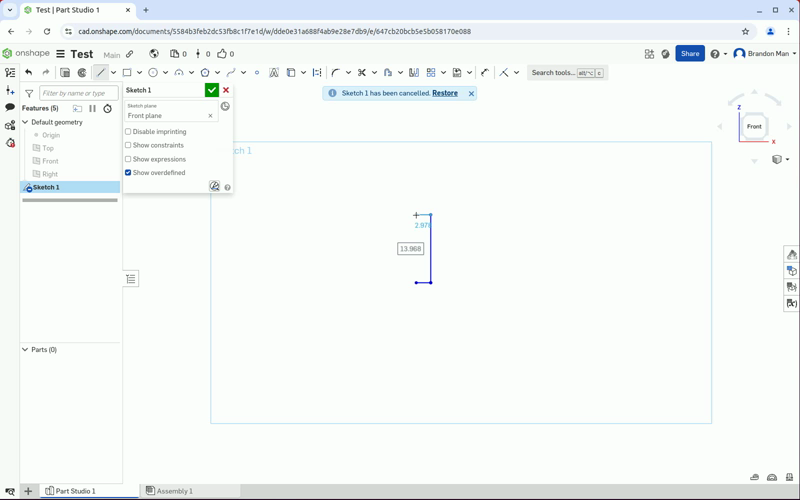
key_up(shift)
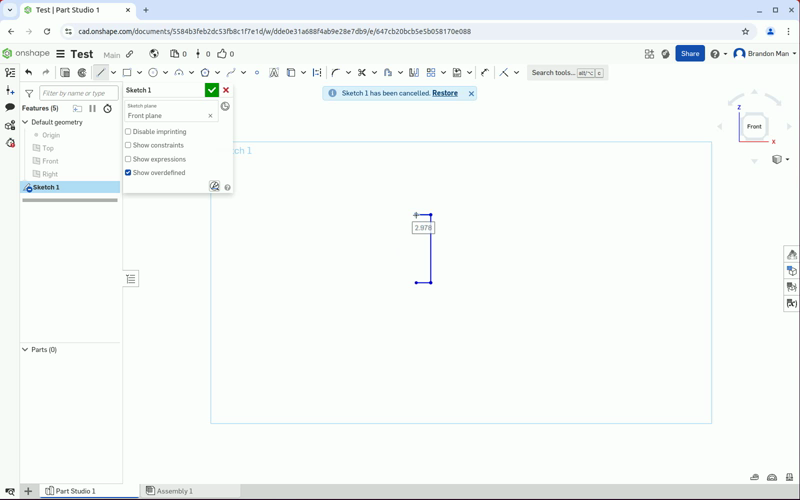
key_down(shift)
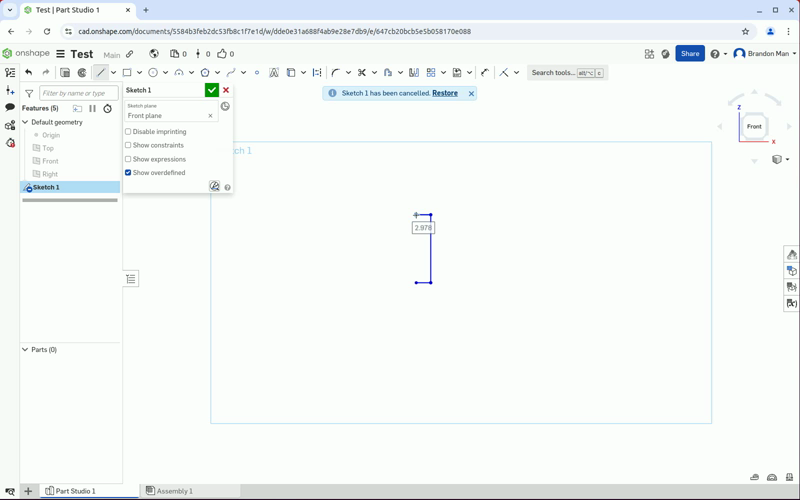
mouse_move(416, 282)
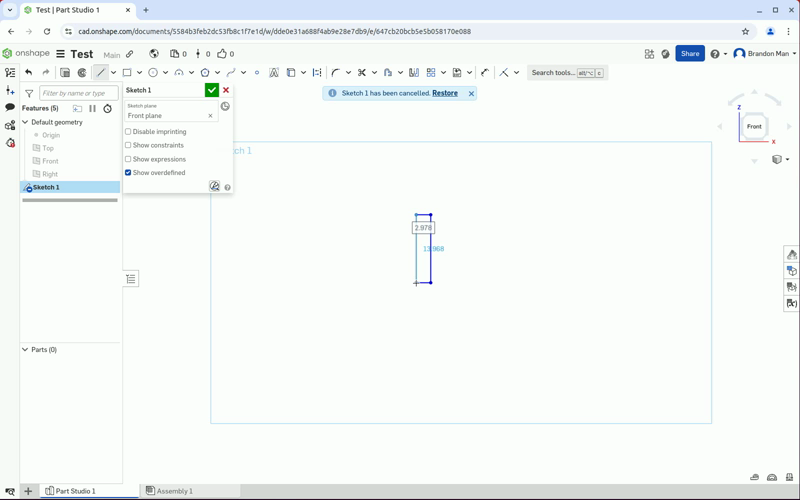
key_up(shift)
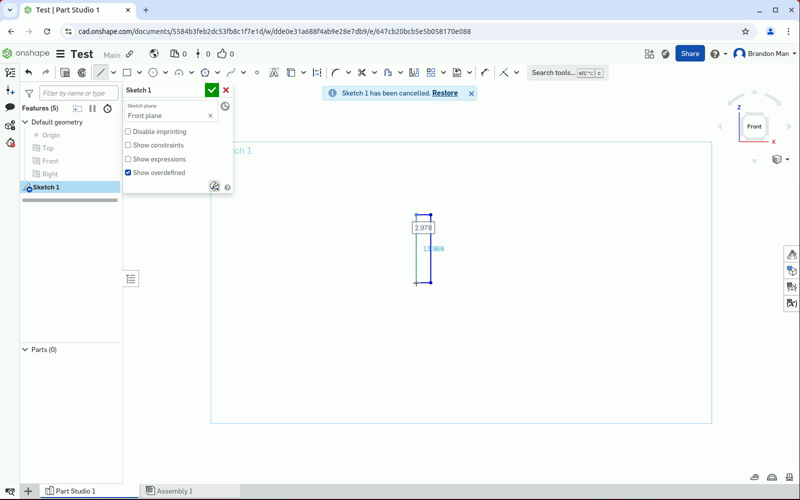
click(416, 282)
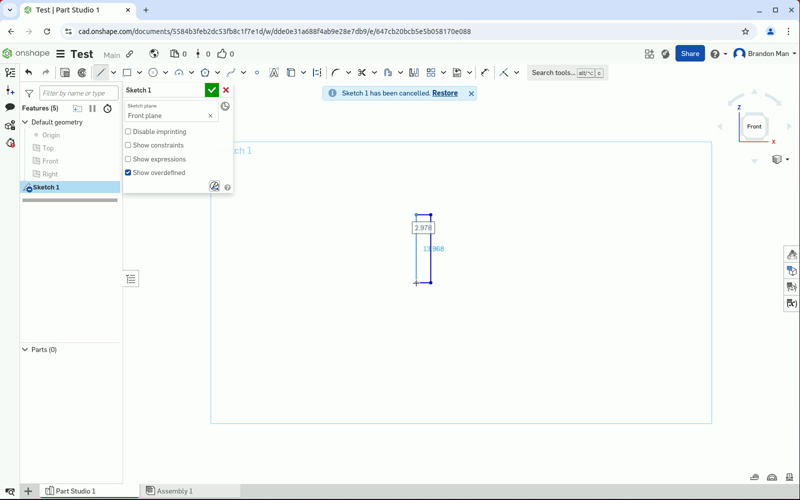
key(esc)
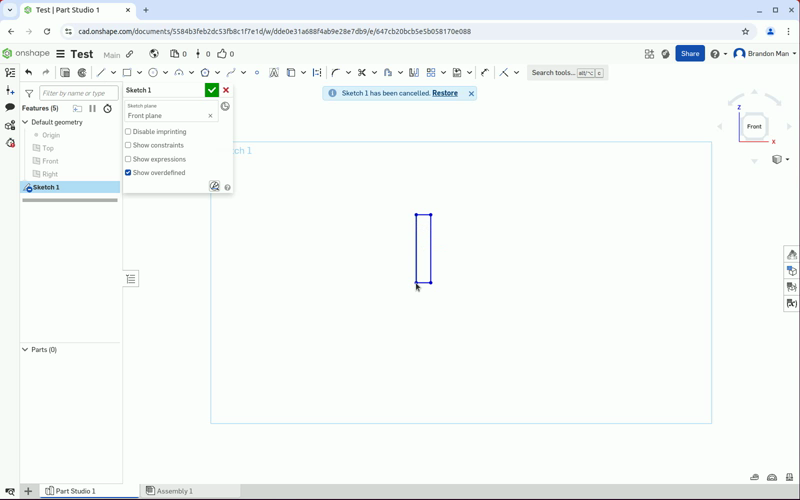
mouse_move(427, 279)
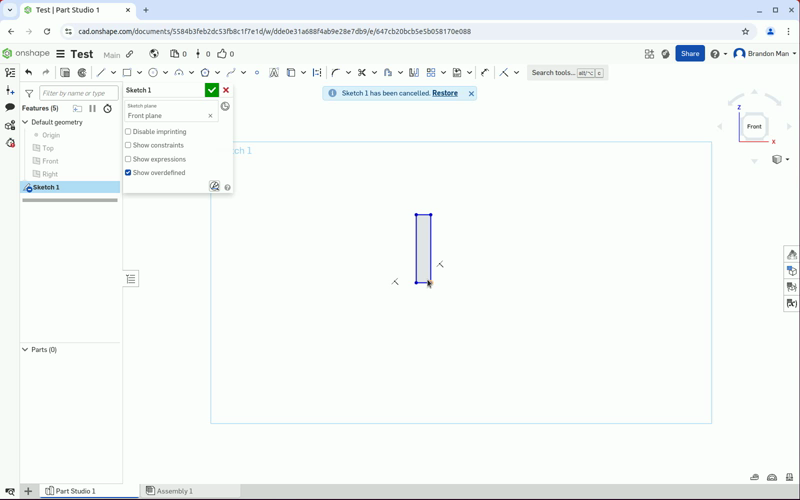
scroll(6)
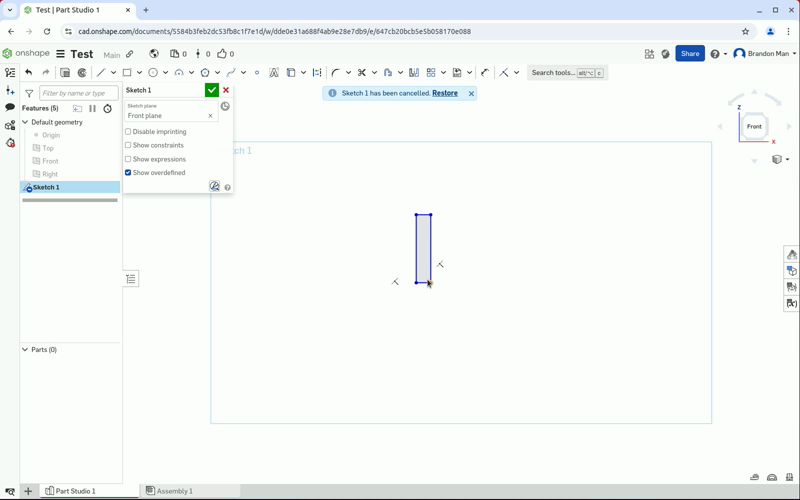
scroll(6)
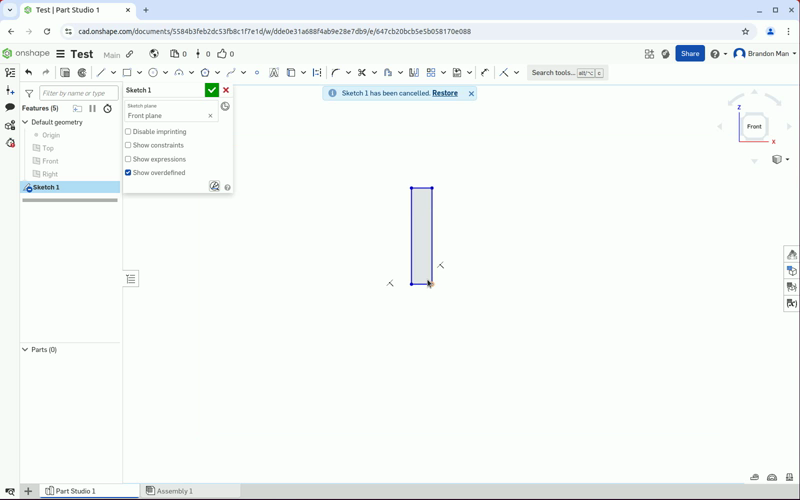
scroll(6)
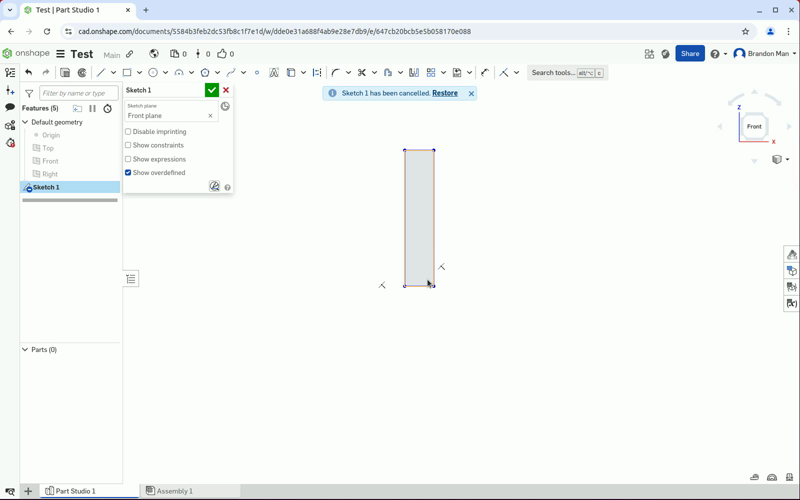
scroll(6)
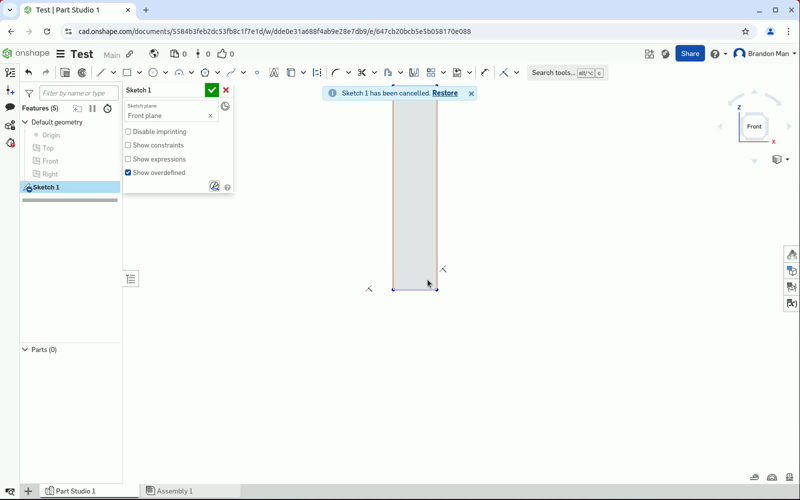
scroll(6)
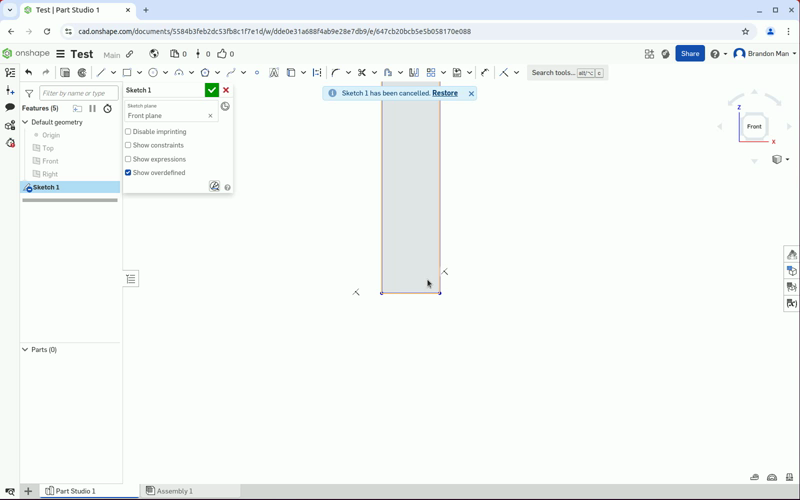
scroll(6)
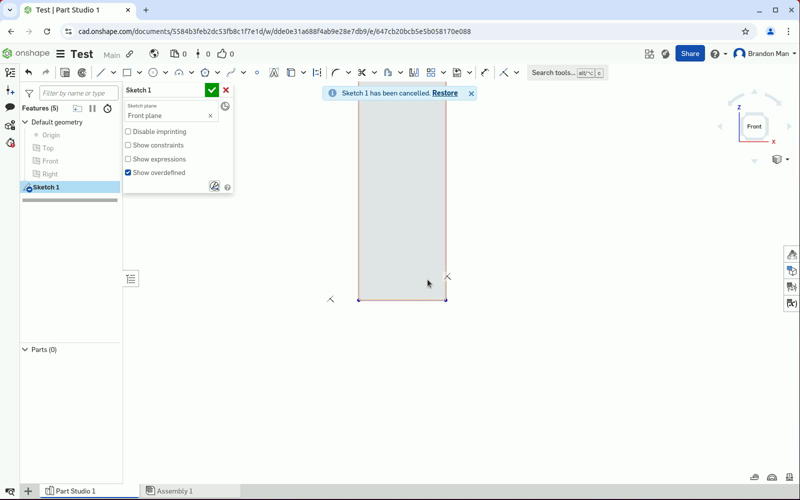
scroll(6)
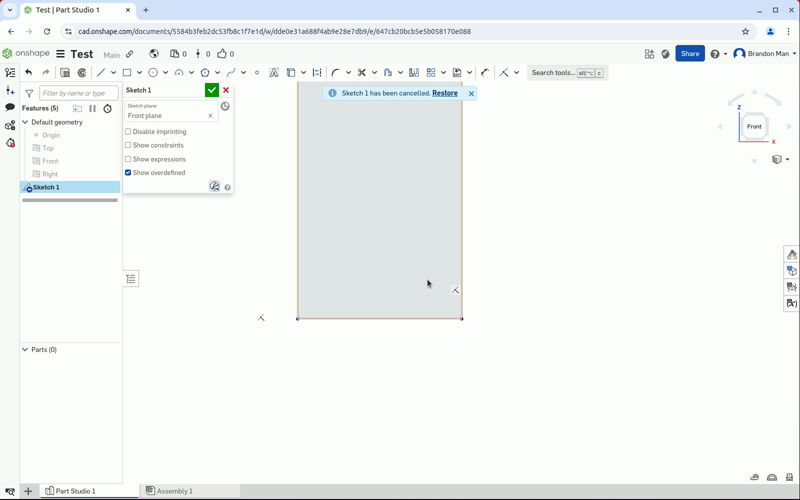
click(427, 279)
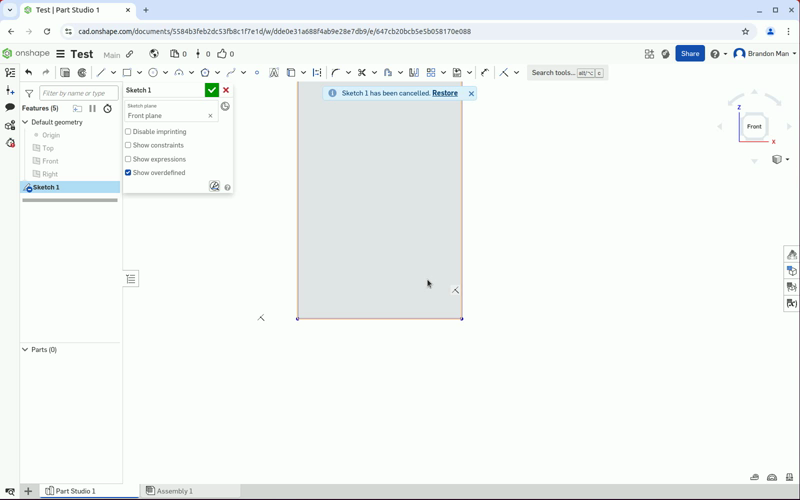
scroll(-6)
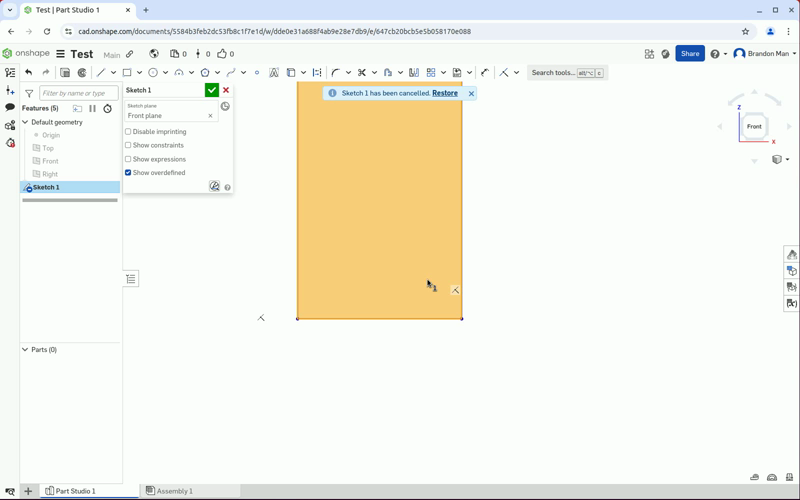
scroll(-6)
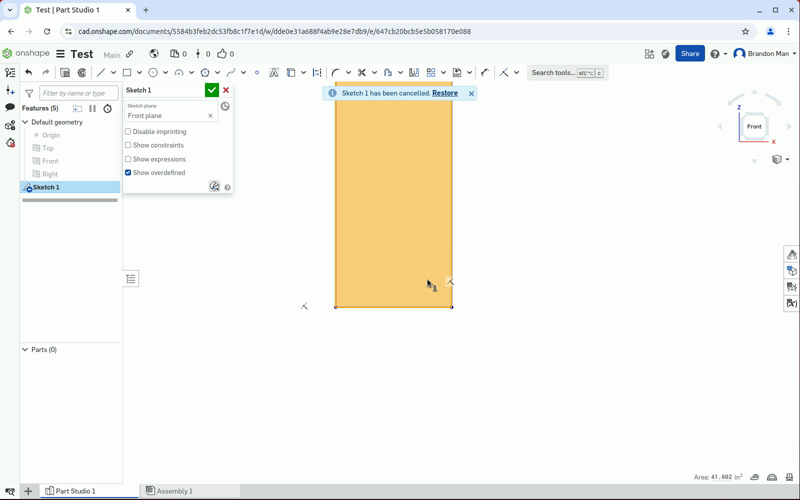
scroll(-6)
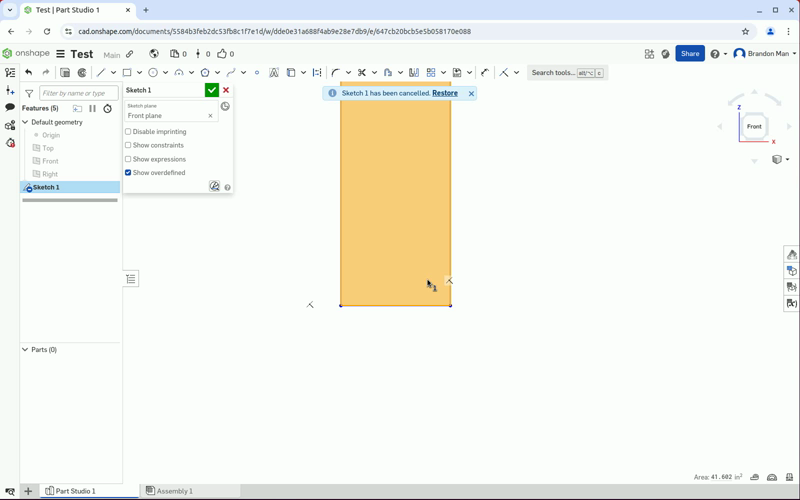
scroll(-6)
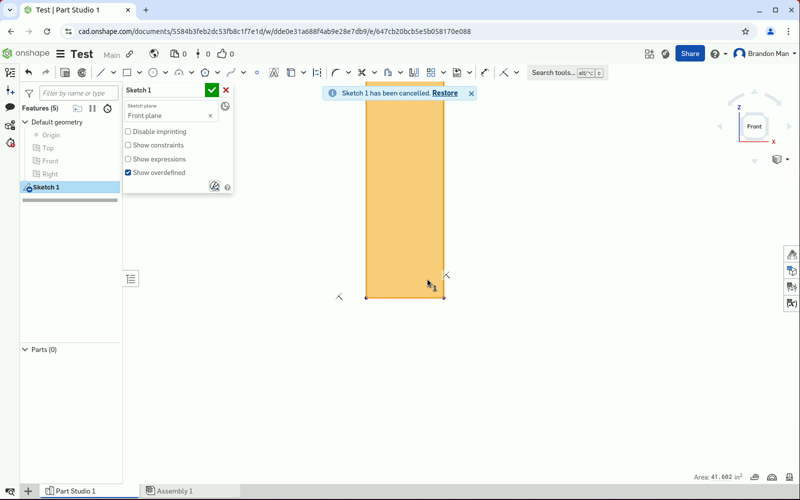
scroll(-6)
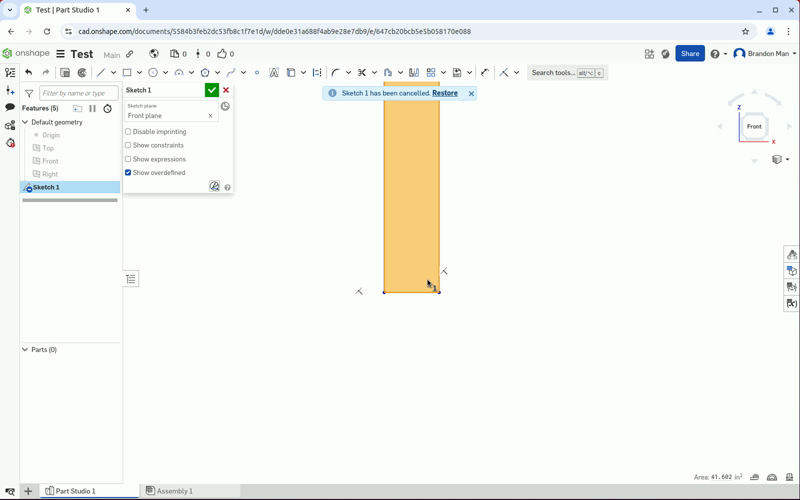
scroll(-6)
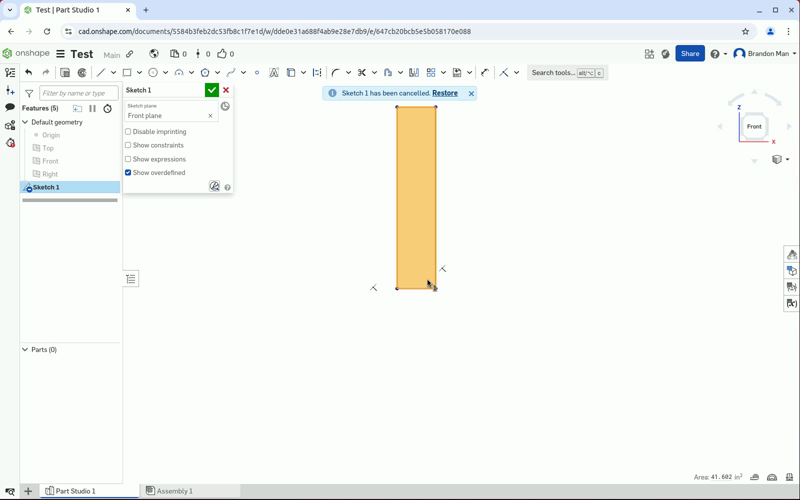
scroll(-6)
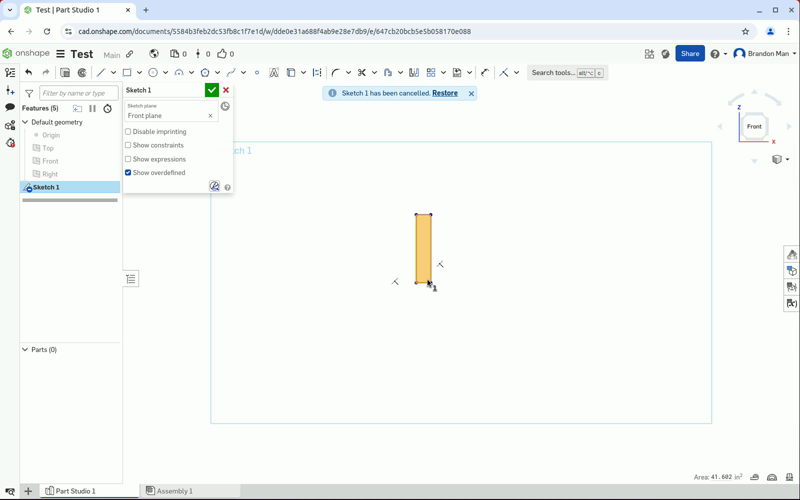
mouse_move(73, 352)
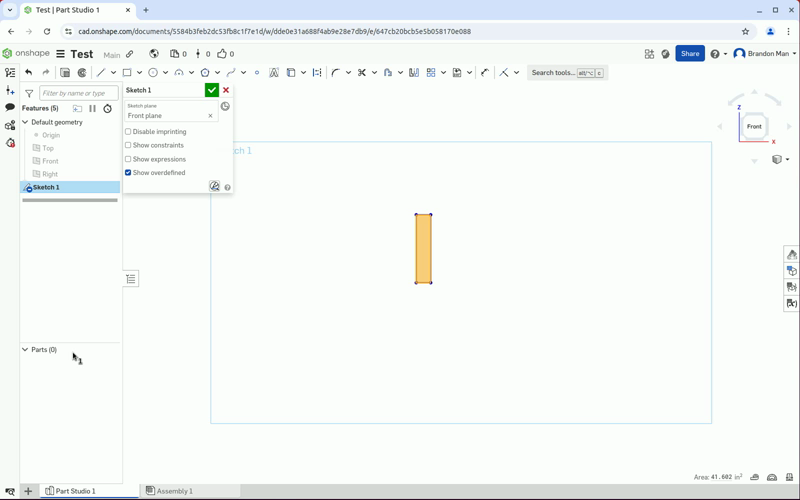
key(shift+y)
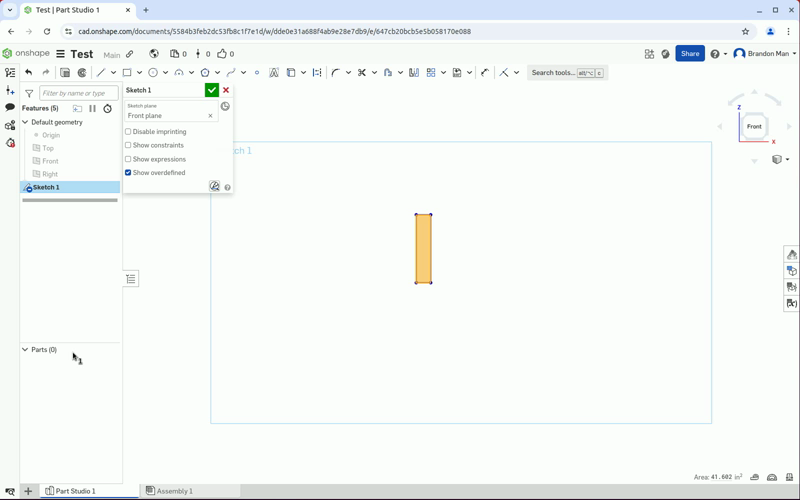
key(shift+e)
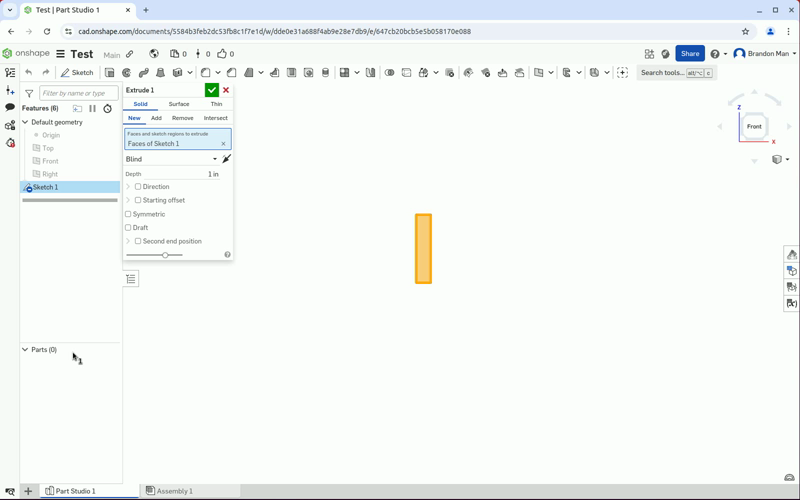
mouse_move(143, 106)
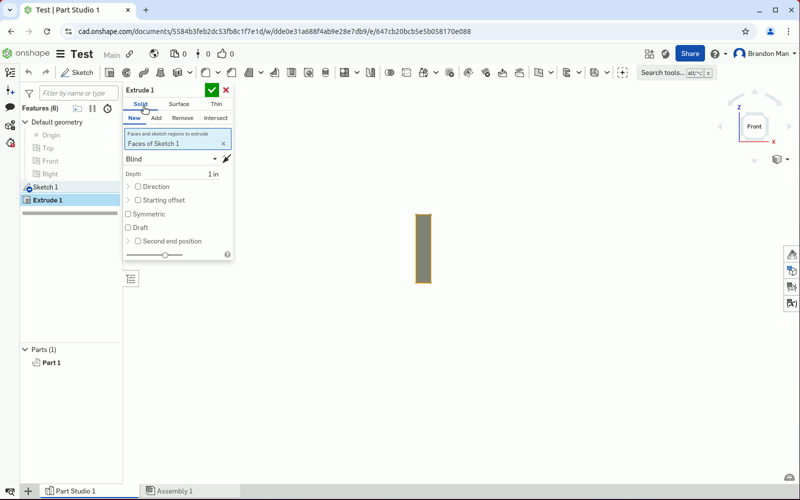
click(143, 106)
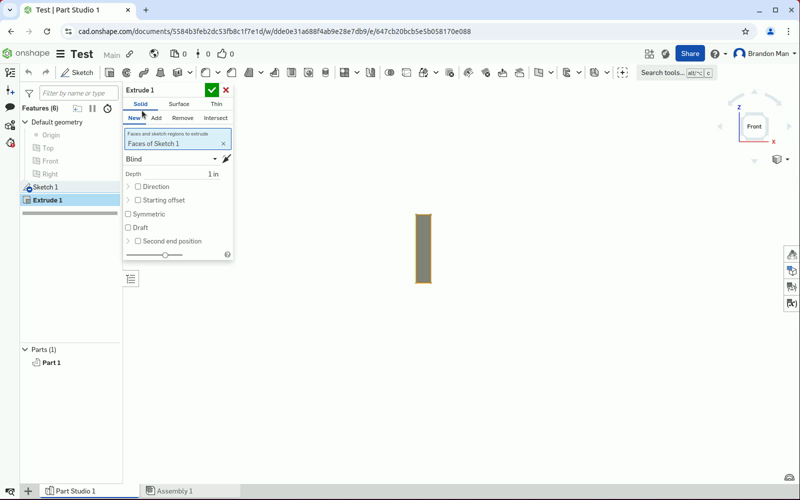
mouse_move(137, 120)
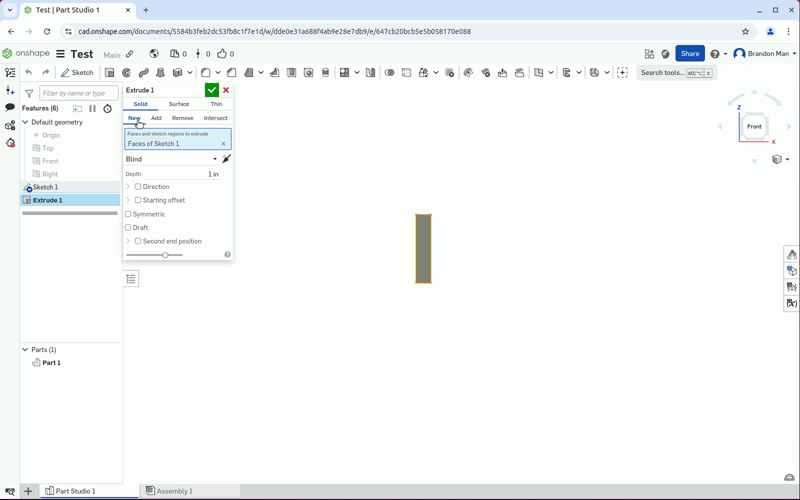
click(137, 120)
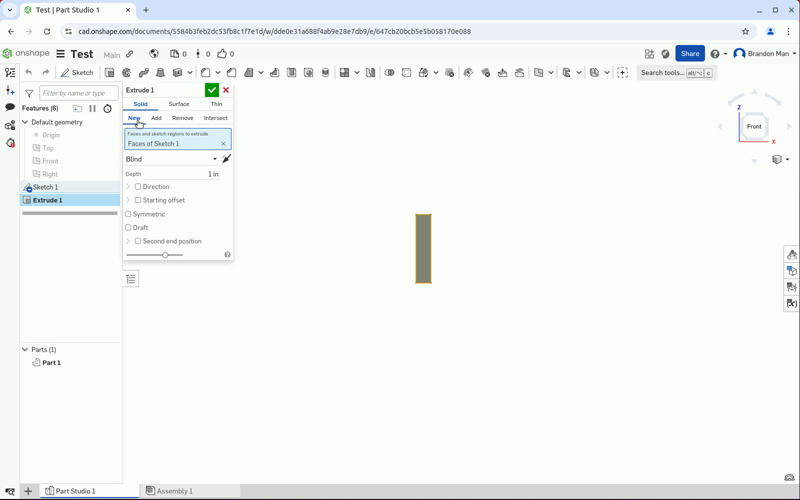
key(tab, 4)
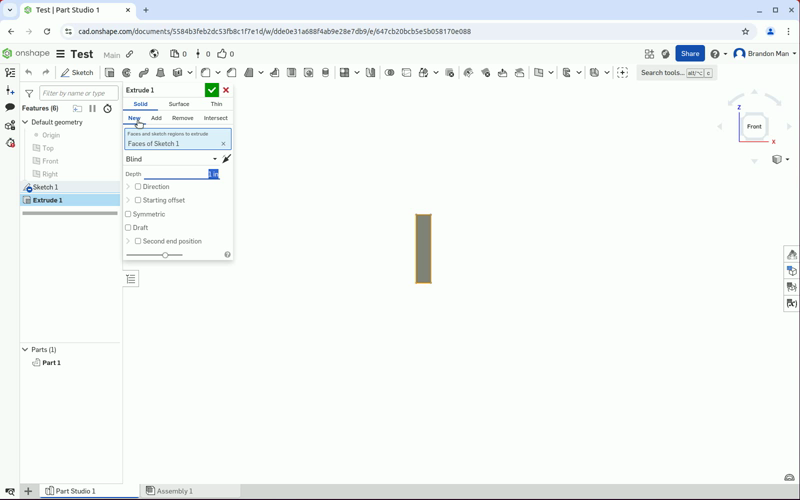
text(3.129)
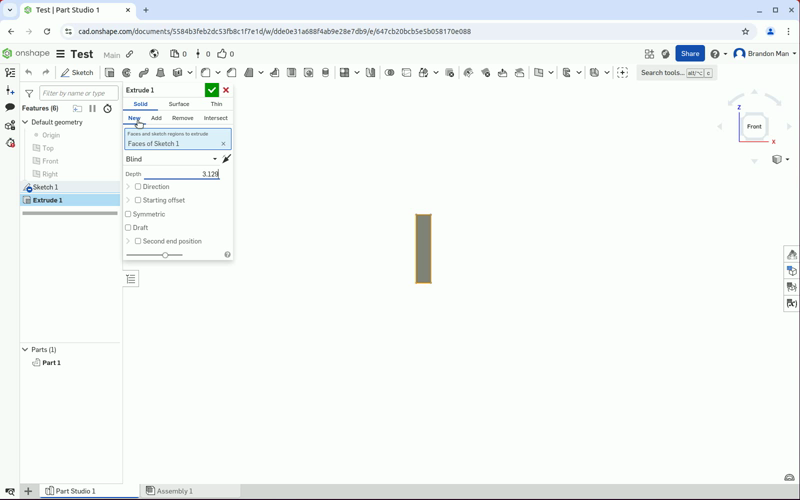
key(enter)
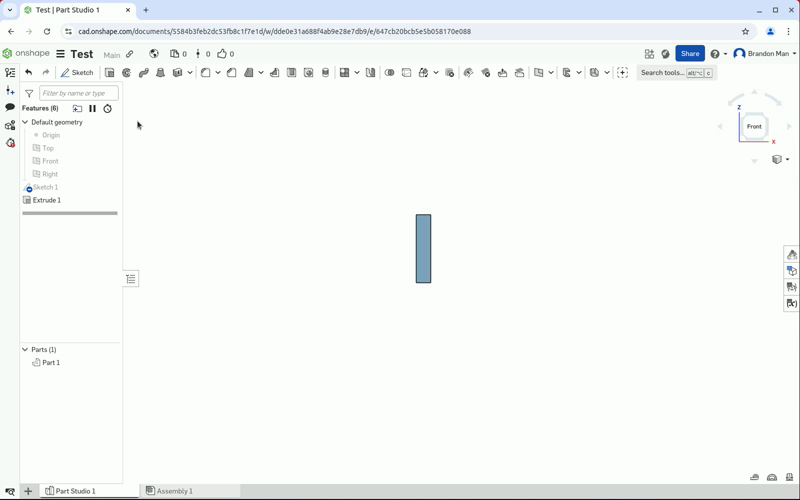
key(shift+h)
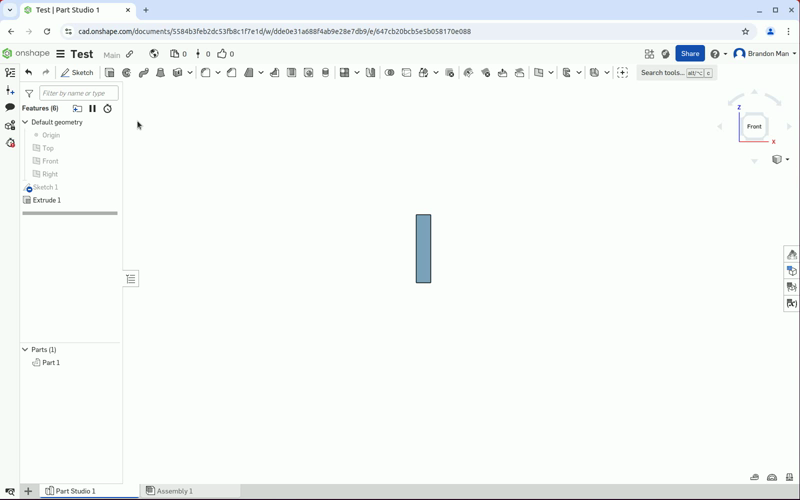
key(shift+h)
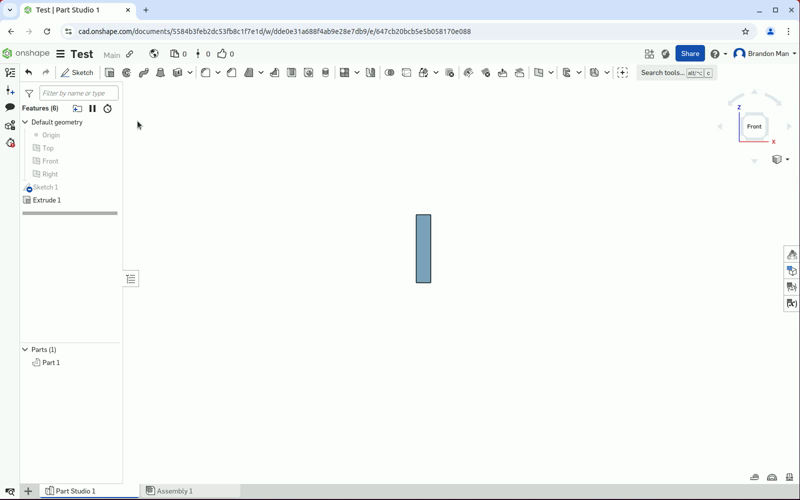
mouse_move(73, 189)
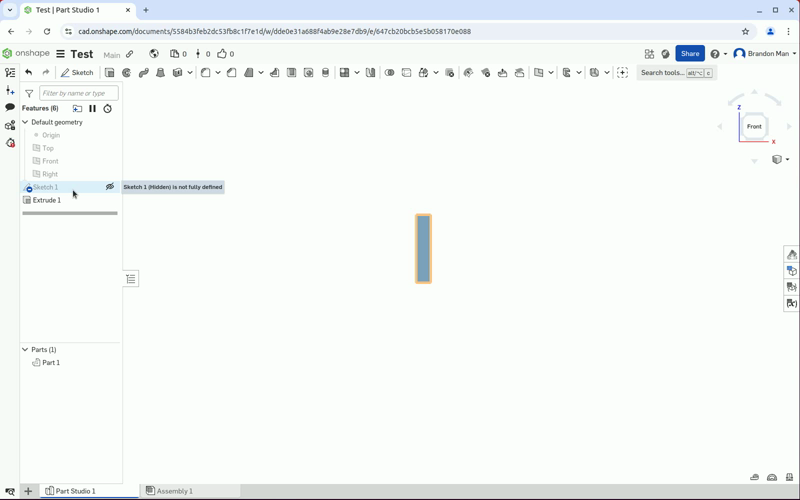
click(73, 189)
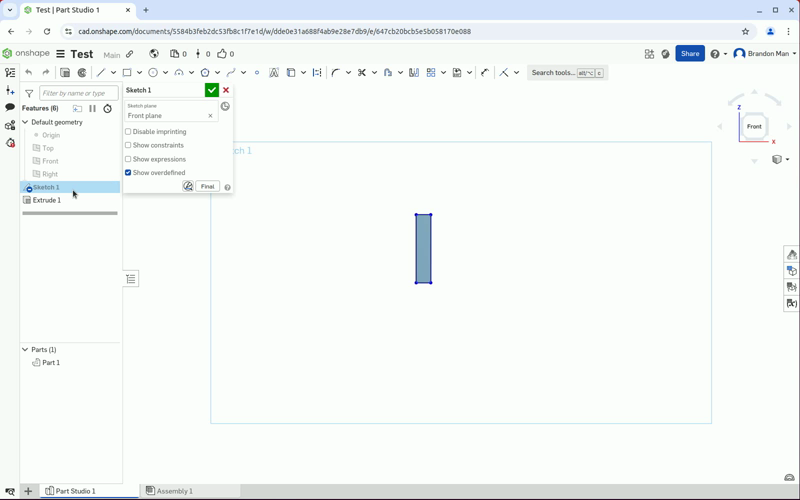
mouse_move(229, 92)
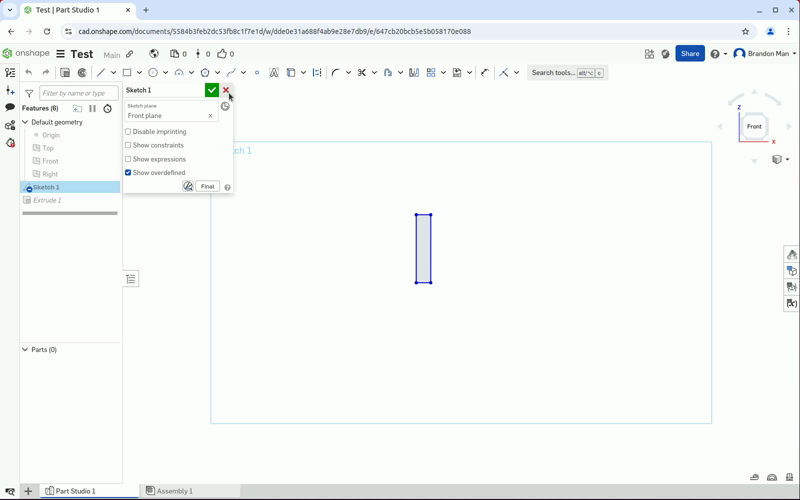
click(229, 92)
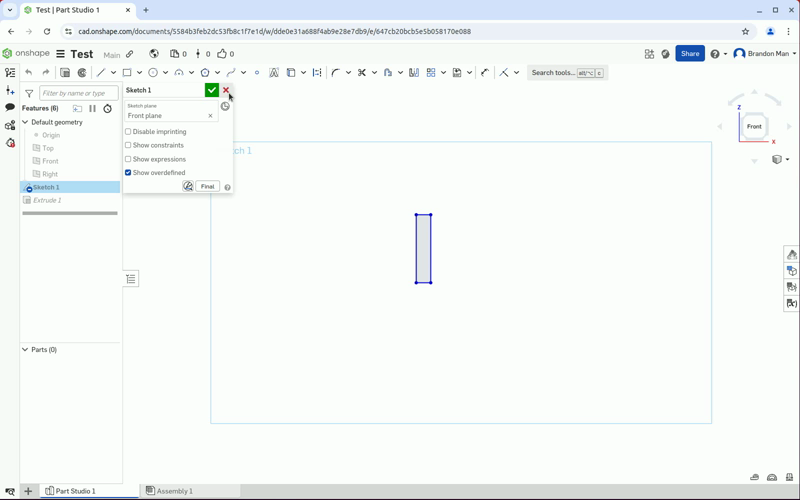
key(shift+s)
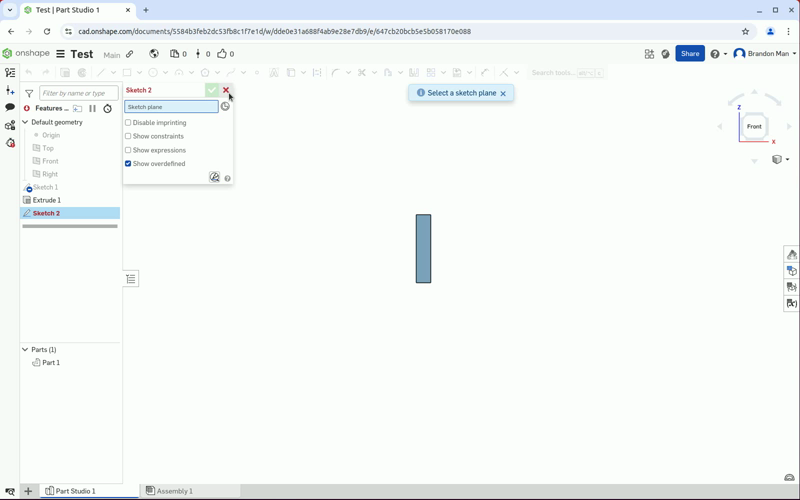
mouse_move(73, 163)
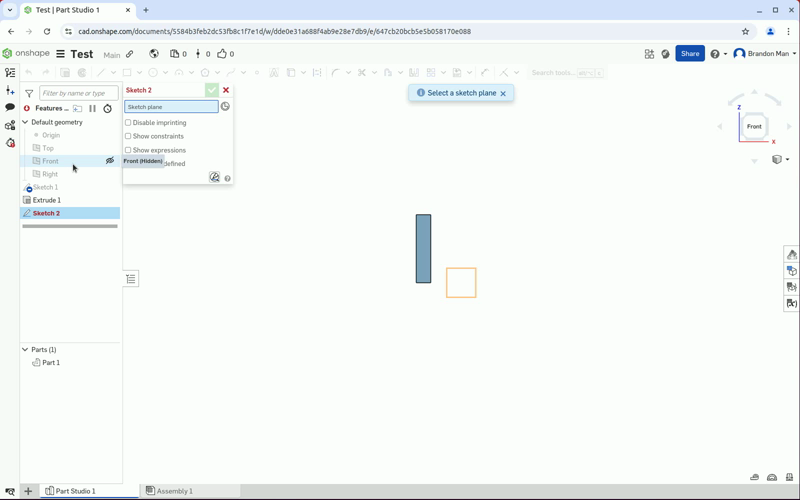
click(73, 163)
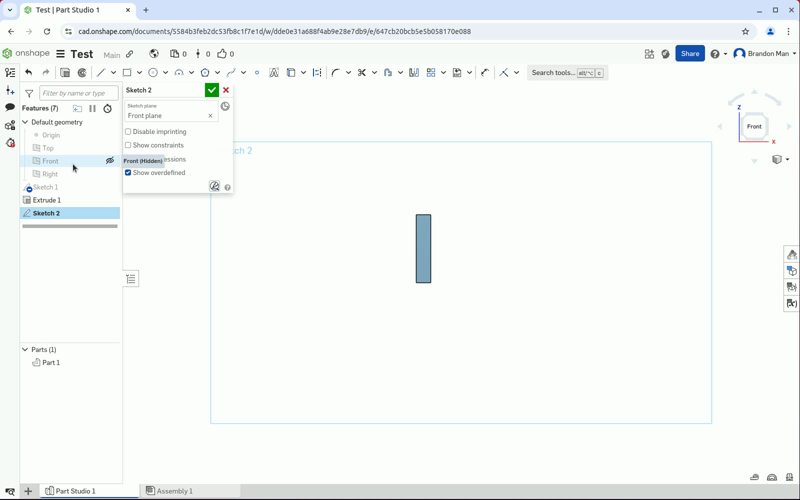
mouse_move(73, 352)
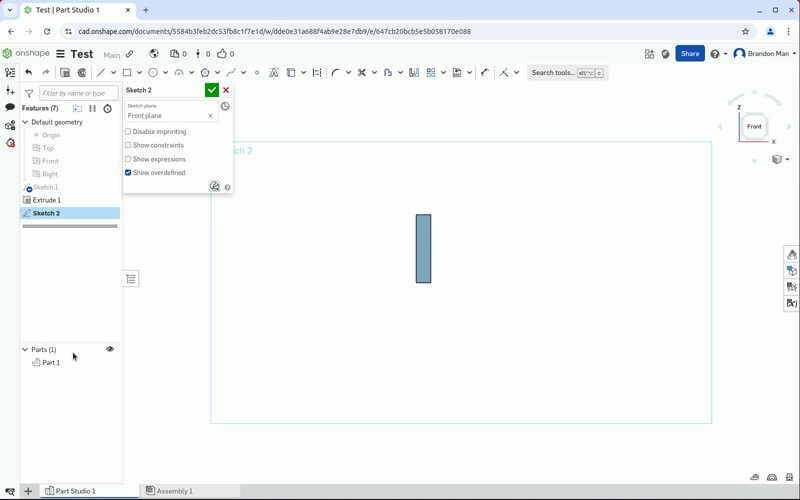
key(y)
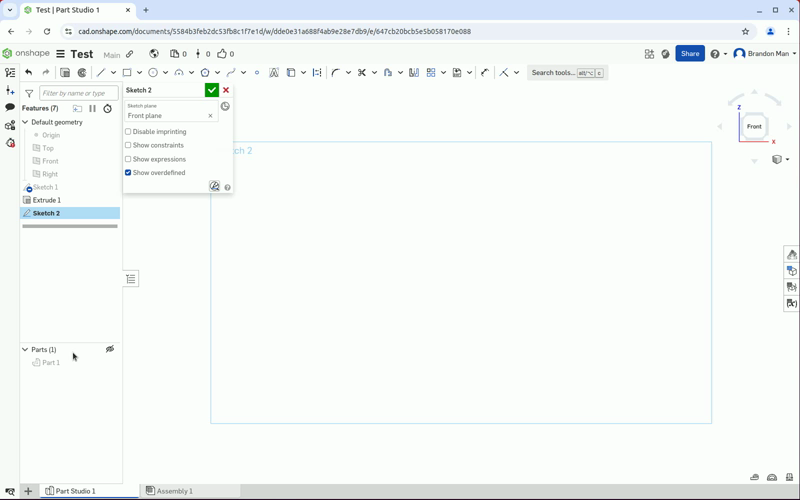
key(l)
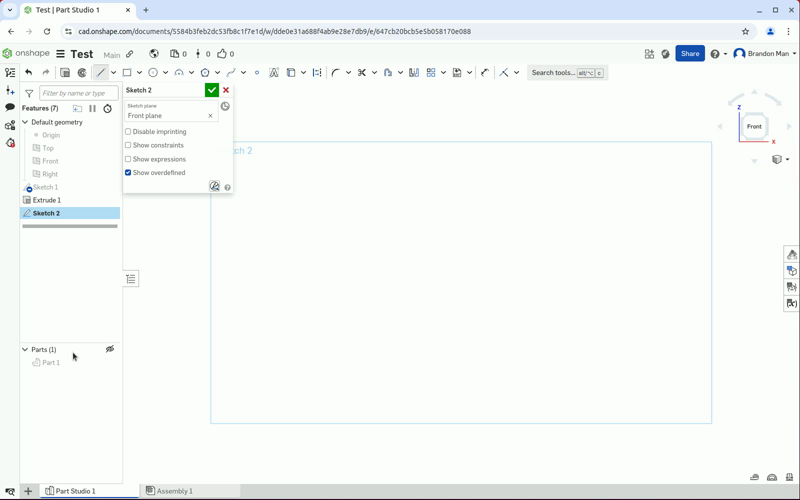
key_down(shift)
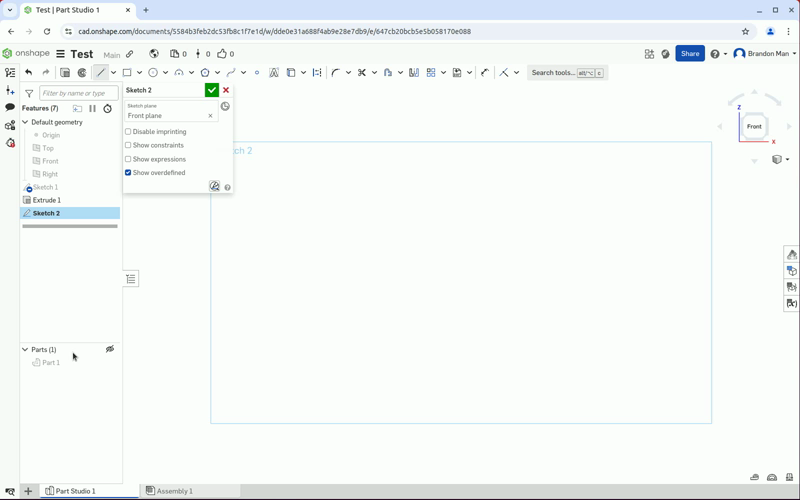
mouse_move(416, 215)
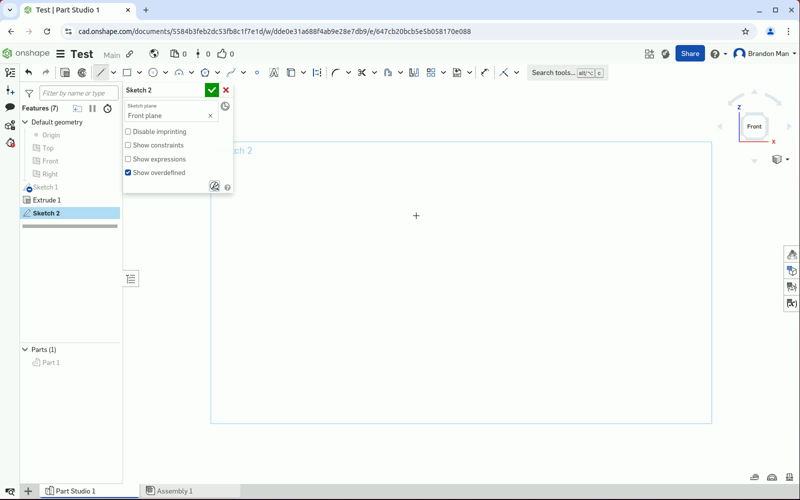
click(416, 215)
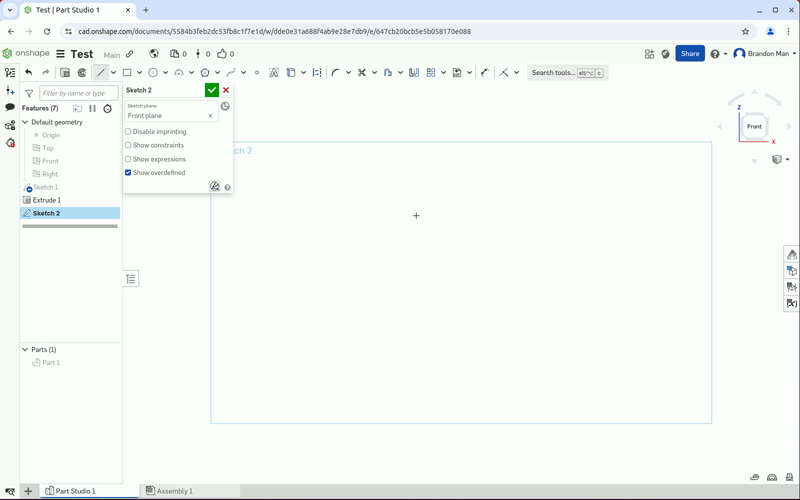
key_up(shift)
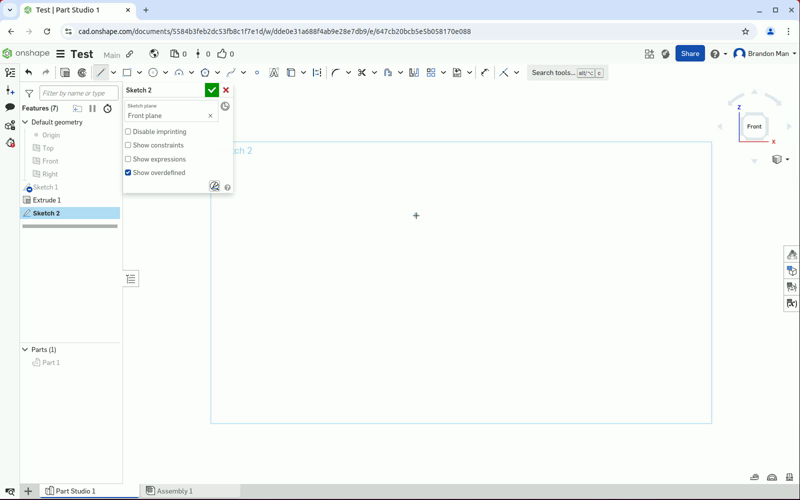
key_down(shift)
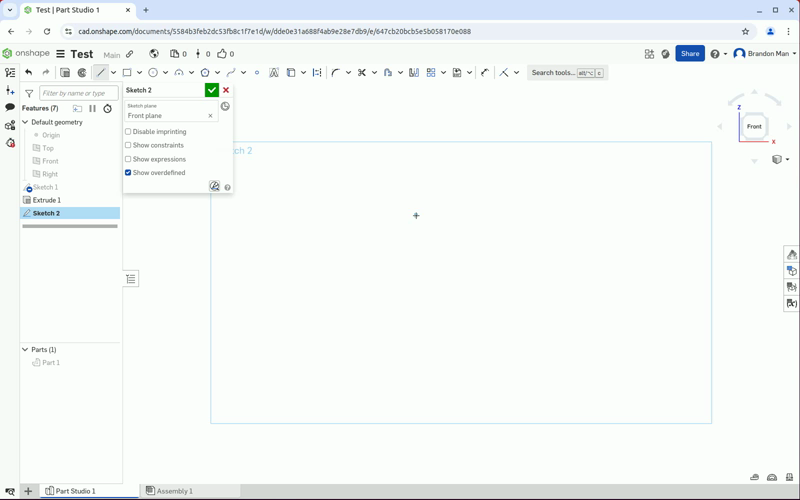
mouse_move(446, 215)
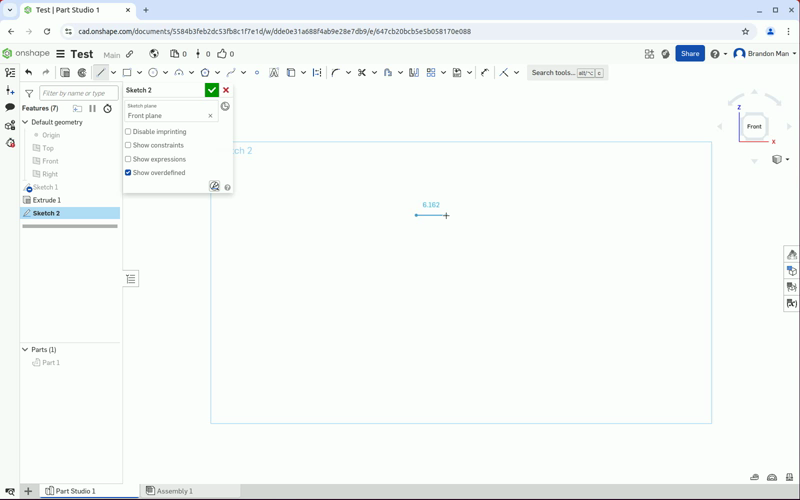
mouse_move(431, 215)
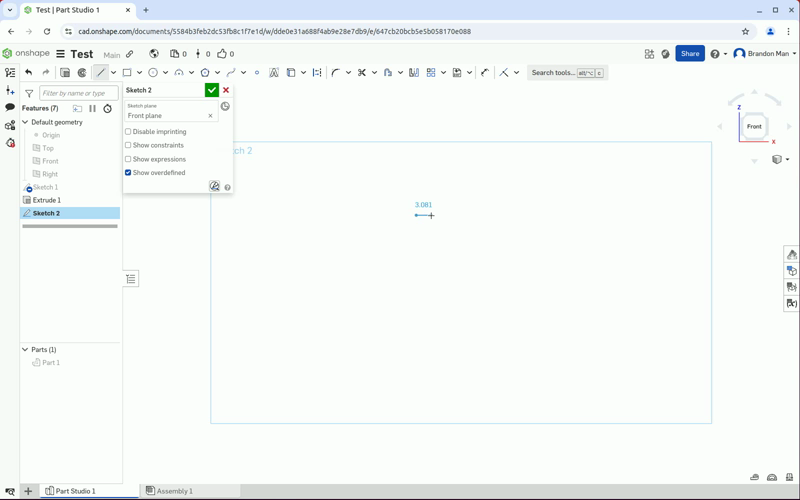
click(431, 215)
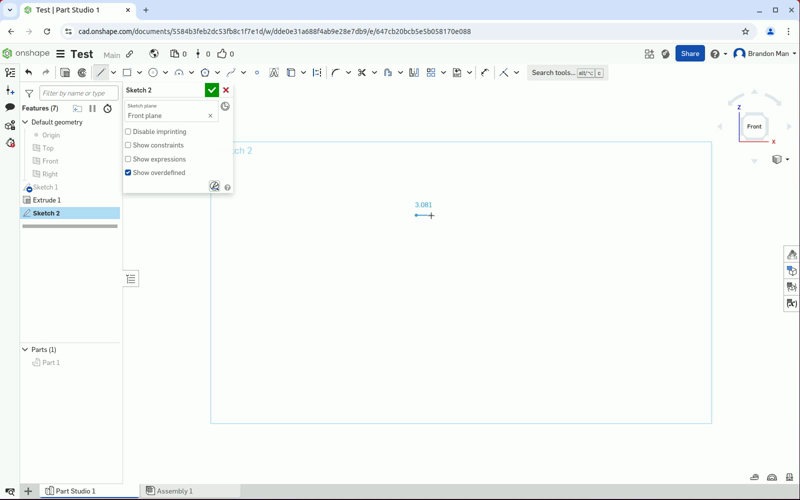
key_up(shift)
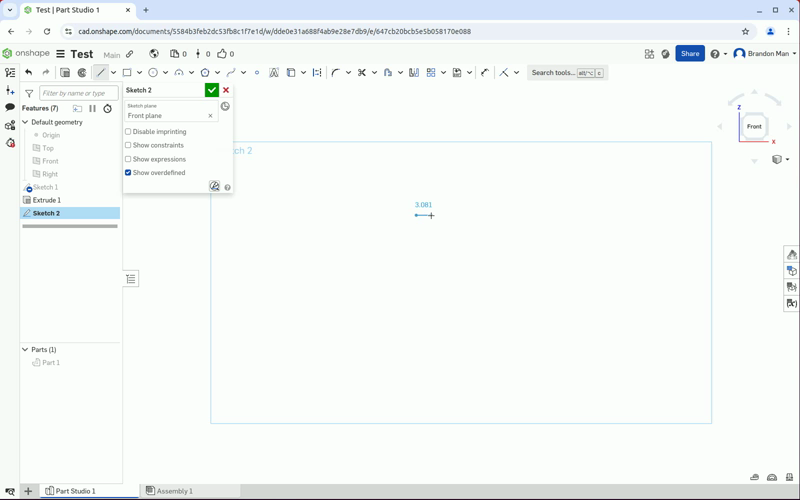
key(esc)
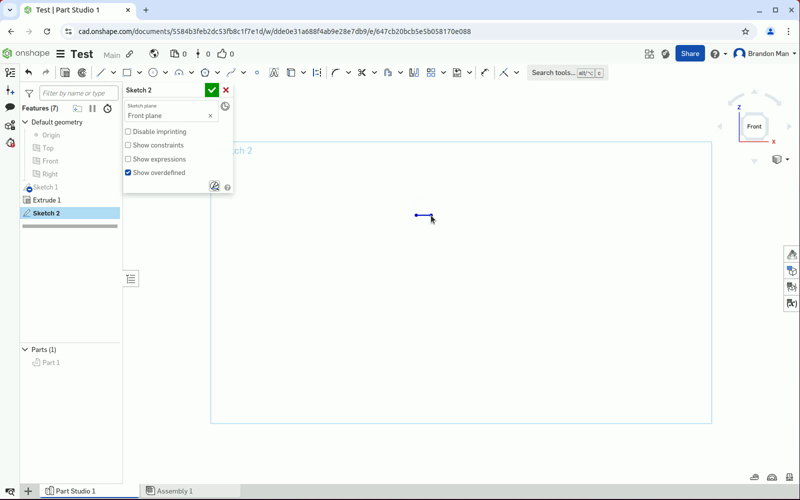
key(a)
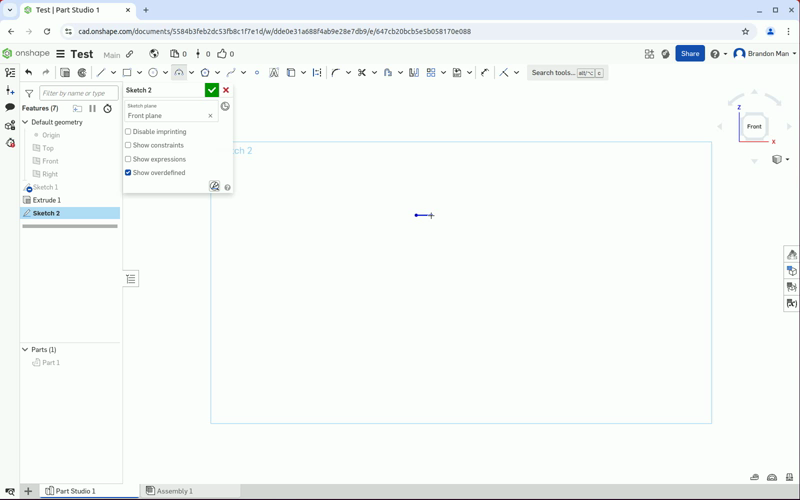
mouse_move(431, 215)
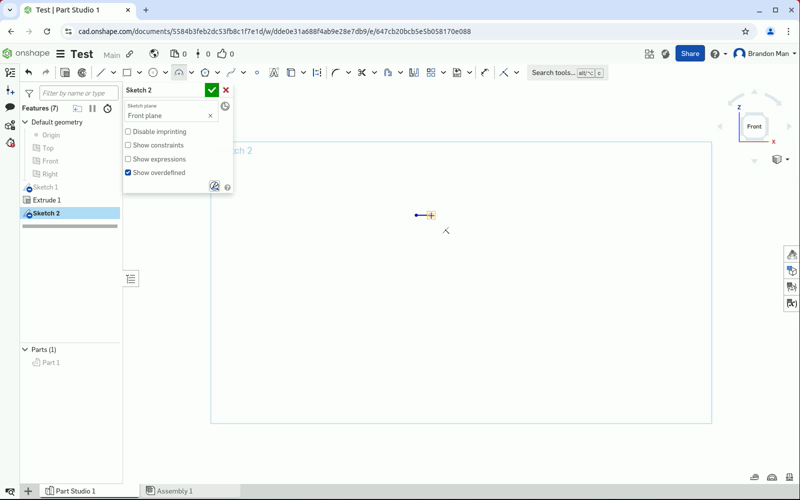
click(431, 215)
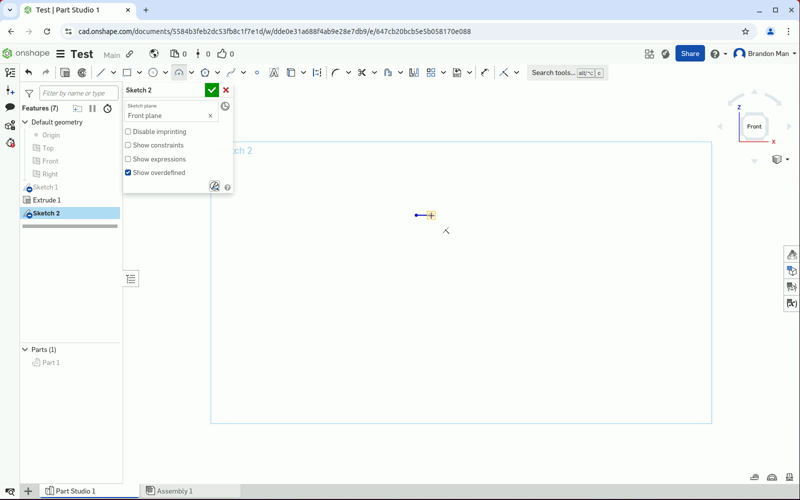
key_down(shift)
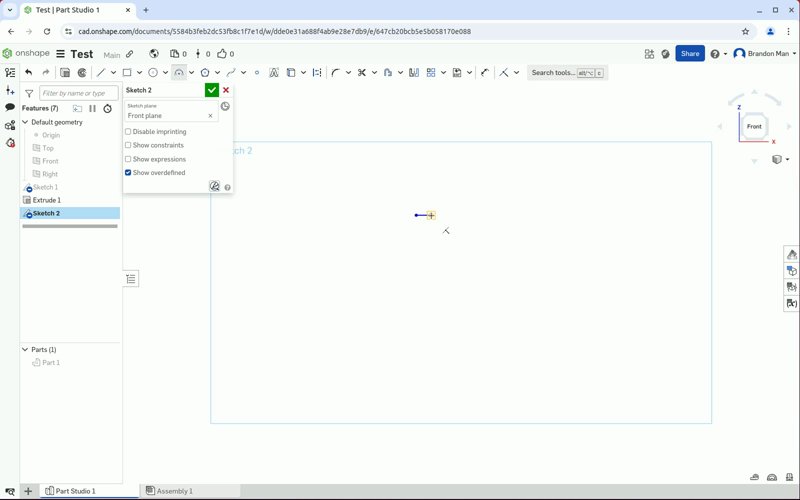
mouse_move(461, 185)
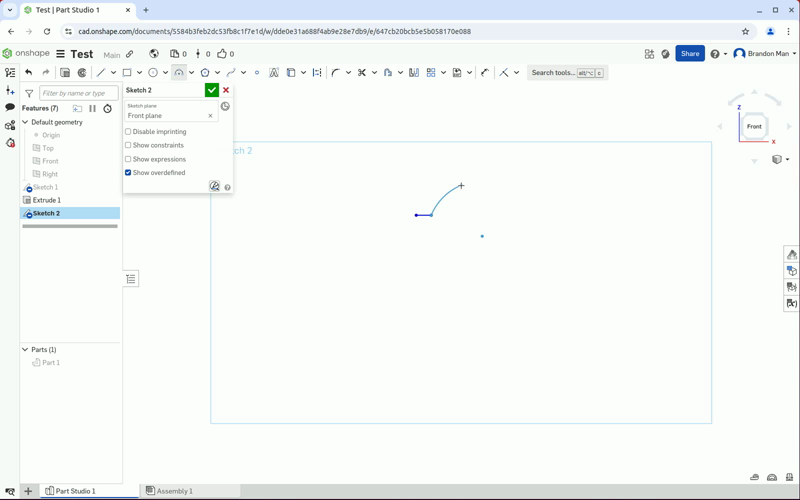
click(461, 185)
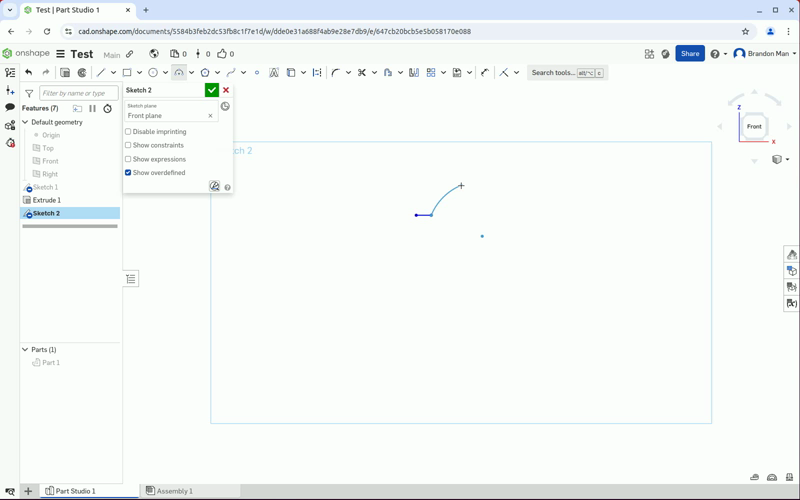
mouse_move(440, 193)
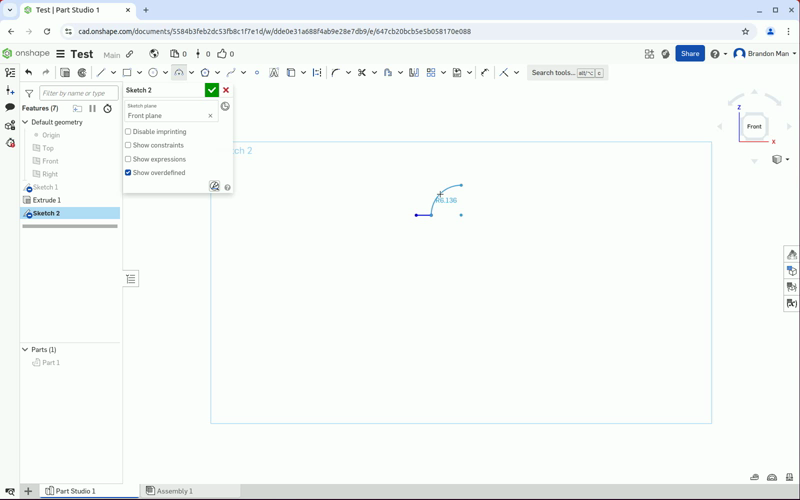
click(440, 193)
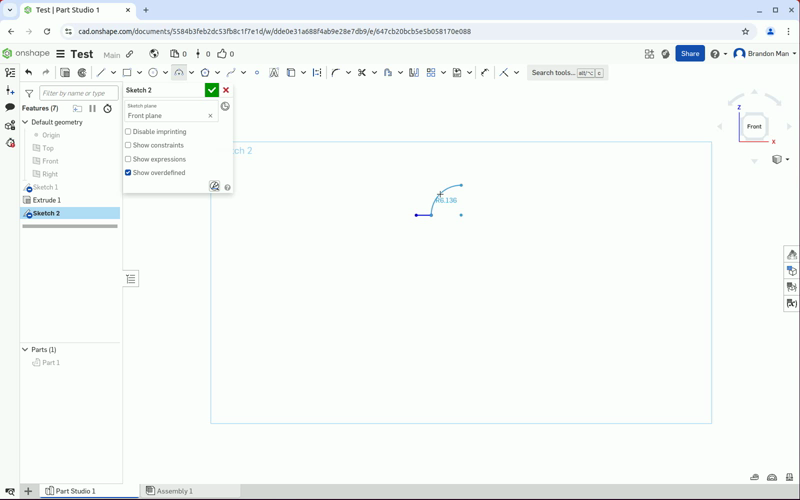
key_up(shift)
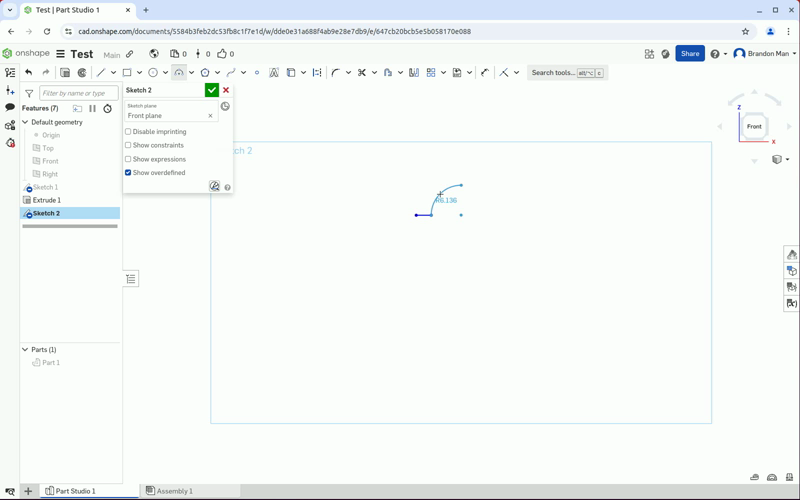
key(esc)
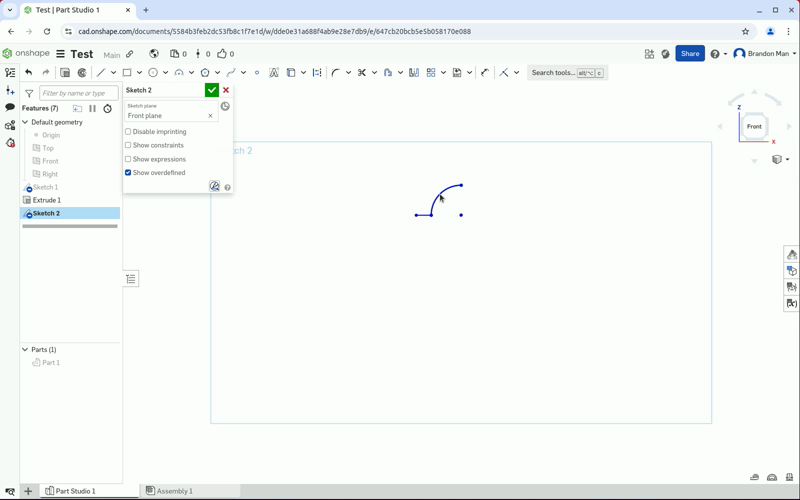
key(l)
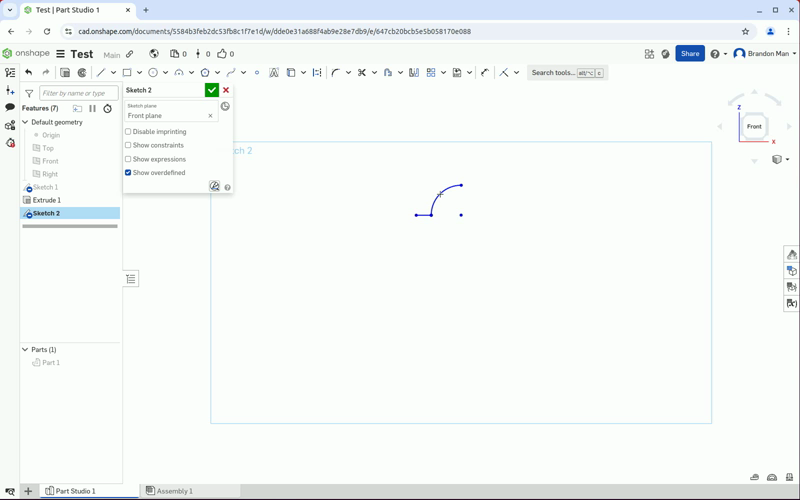
mouse_move(461, 185)
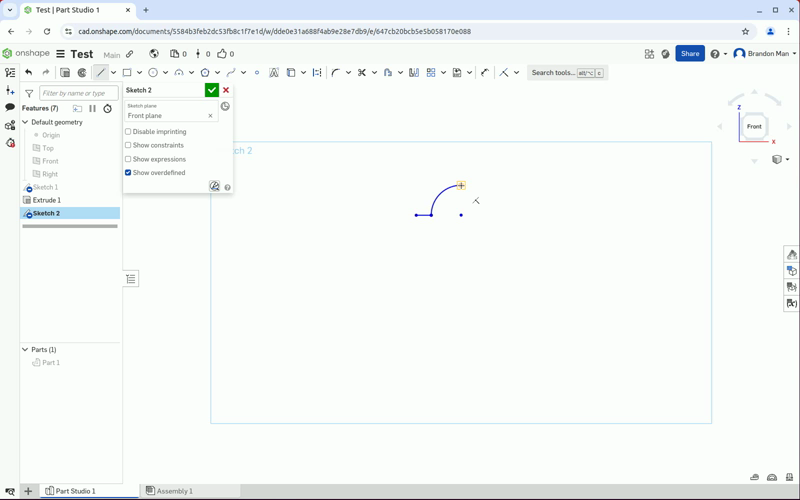
click(461, 185)
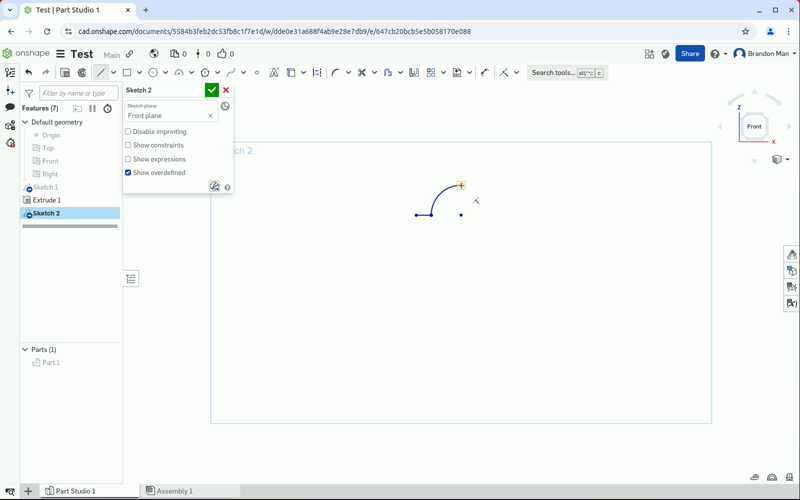
key_down(shift)
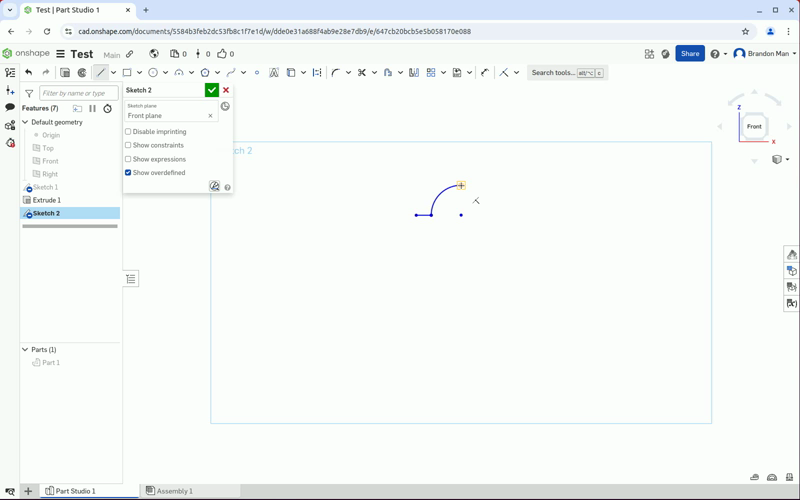
mouse_move(491, 185)
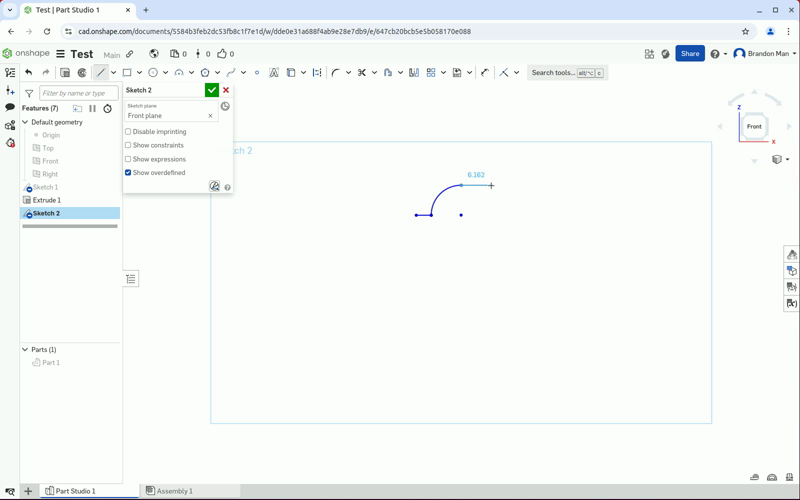
mouse_move(461, 169)
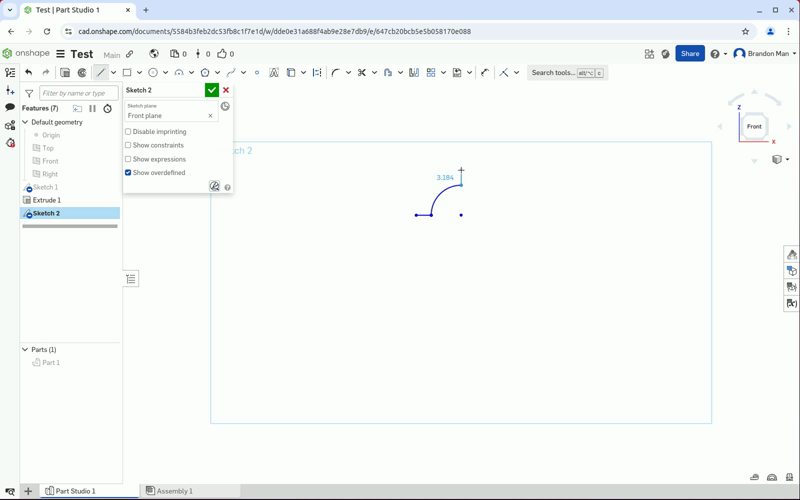
click(461, 169)
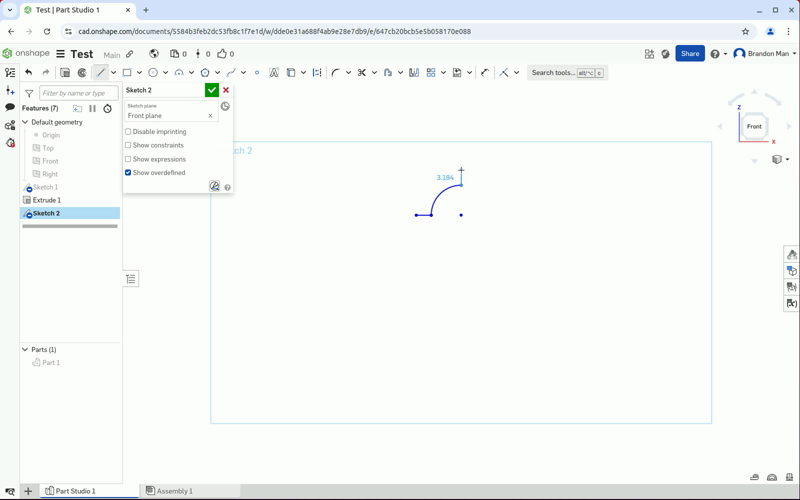
key_up(shift)
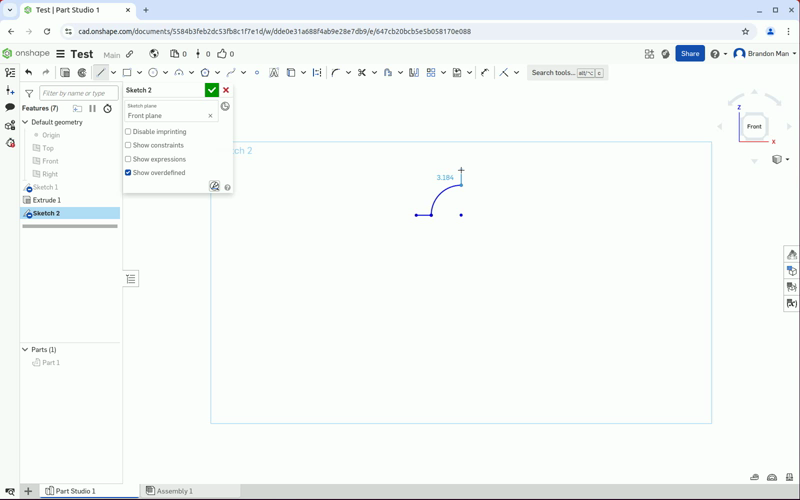
key(esc)
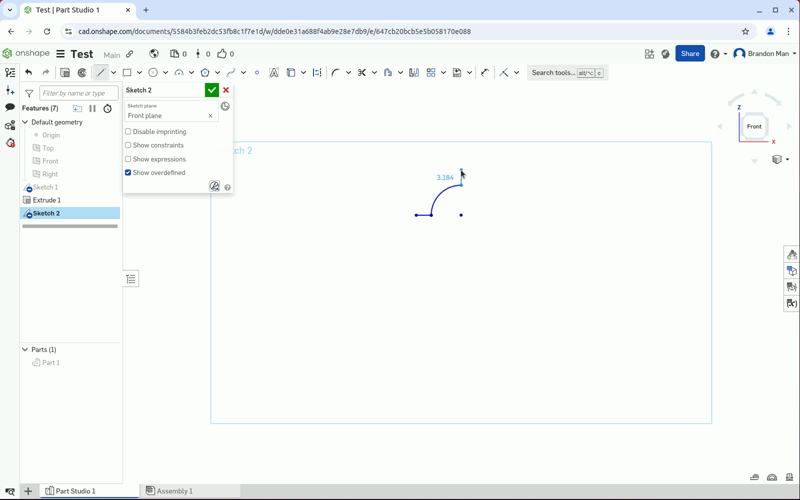
key(a)
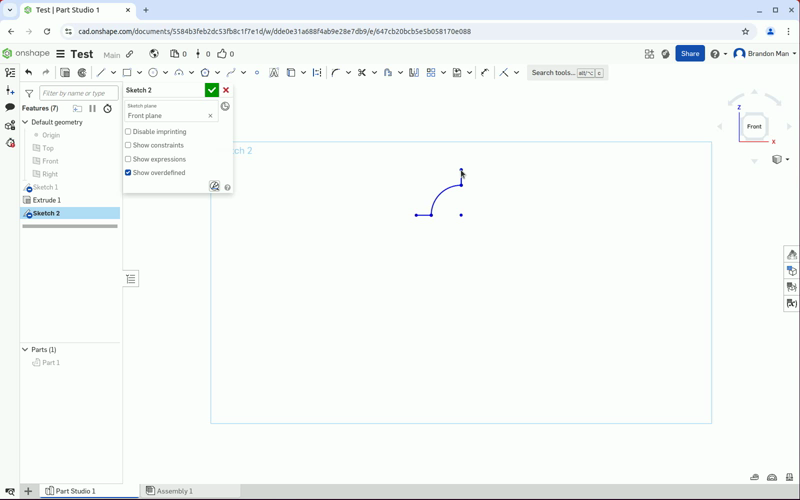
mouse_move(461, 169)
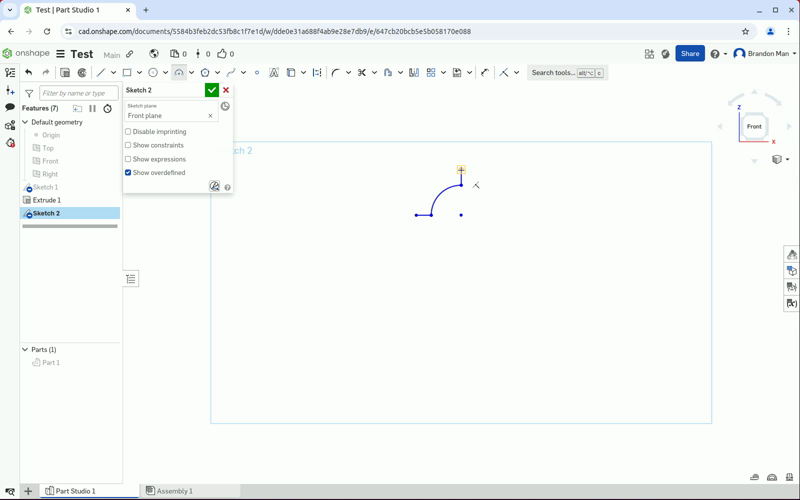
click(461, 169)
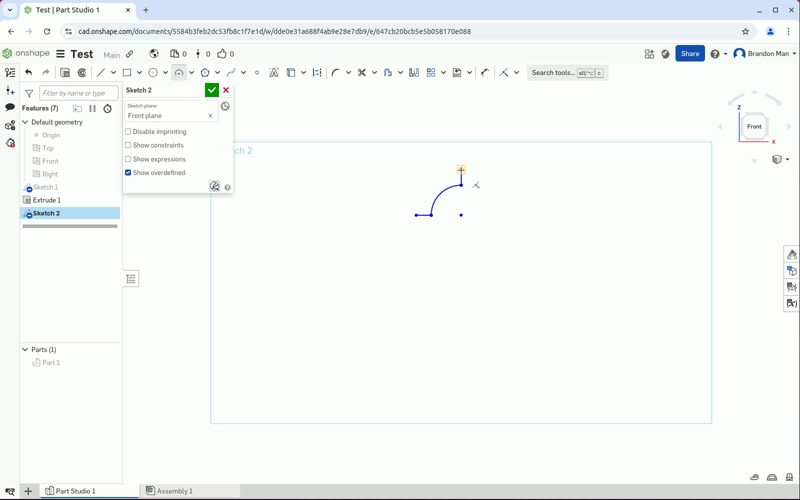
mouse_move(416, 215)
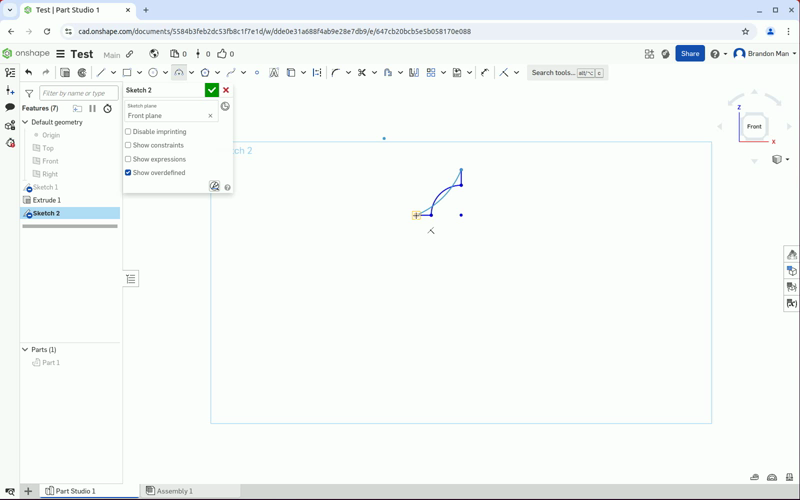
click(416, 215)
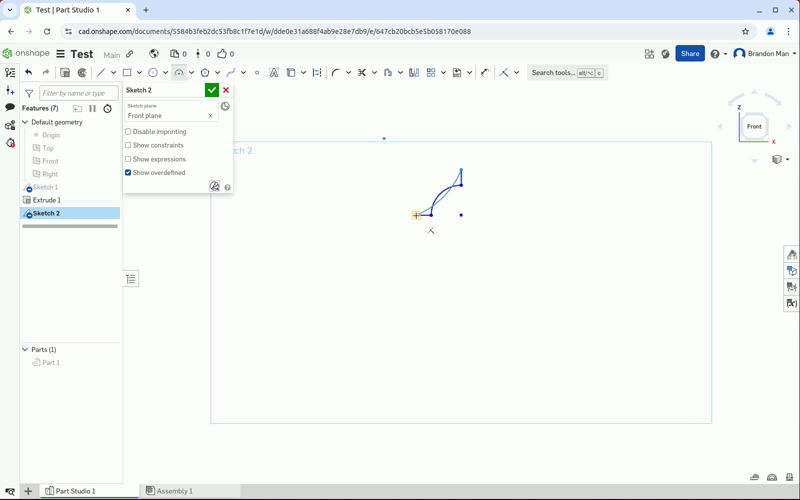
key_down(shift)
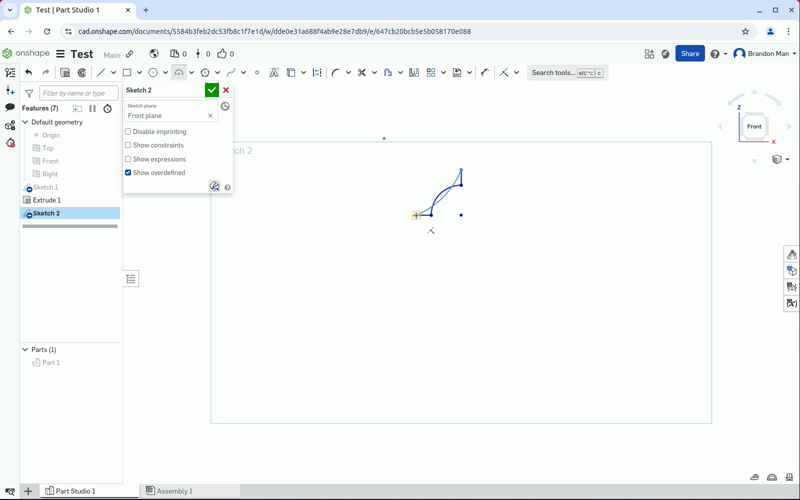
mouse_move(429, 183)
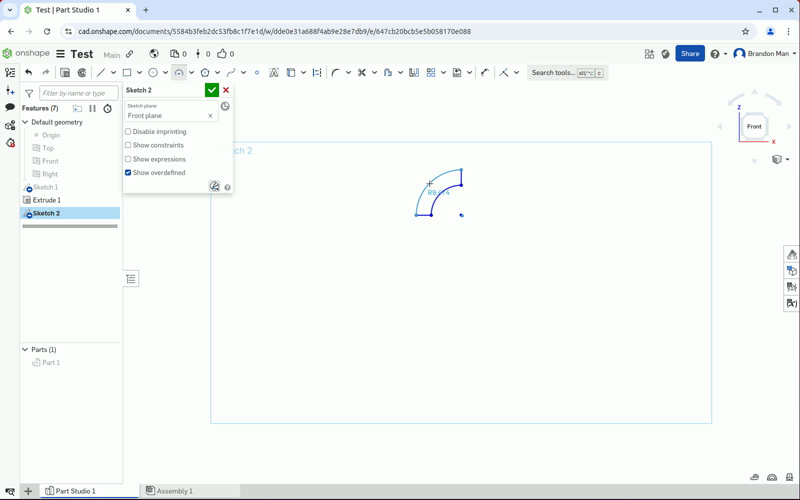
click(429, 183)
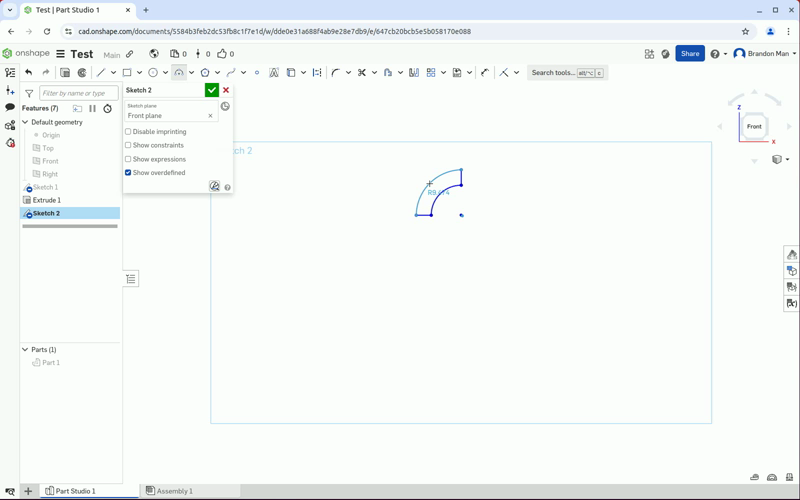
key_up(shift)
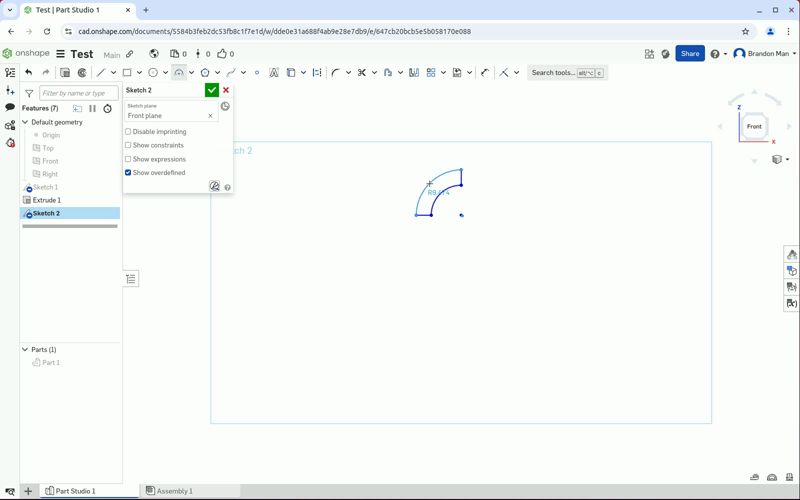
key(esc)
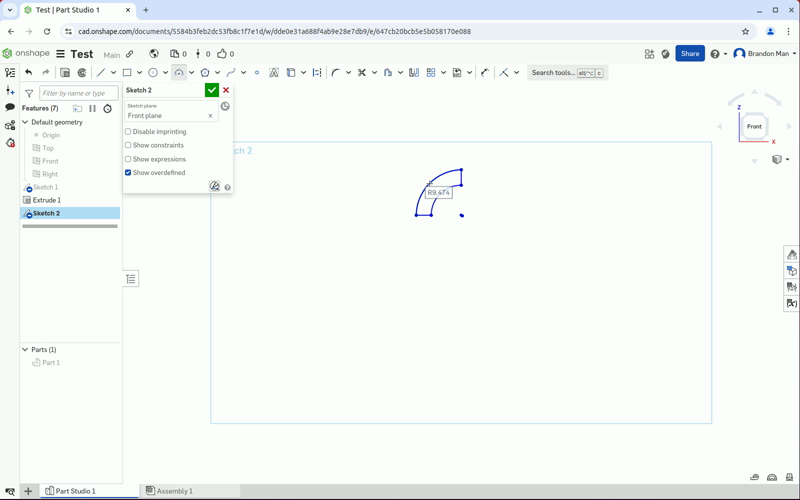
mouse_move(439, 192)
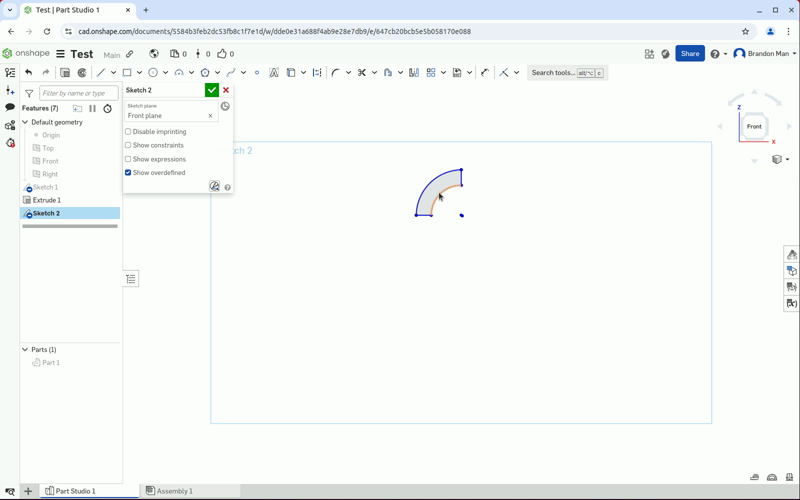
scroll(6)
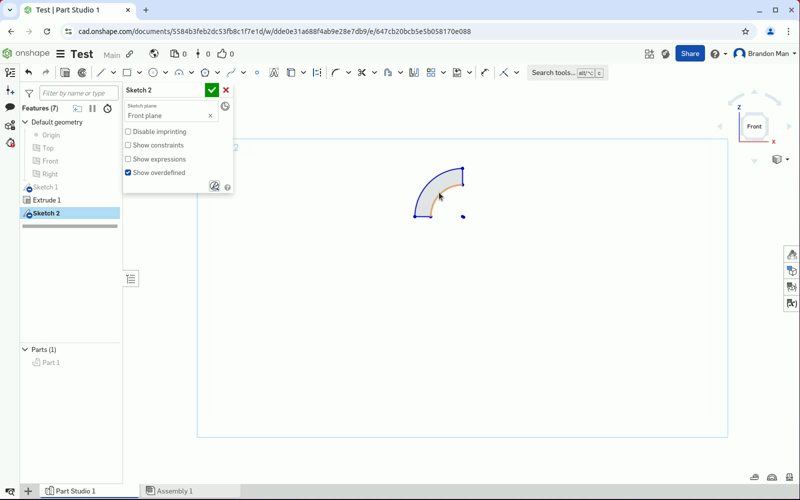
scroll(6)
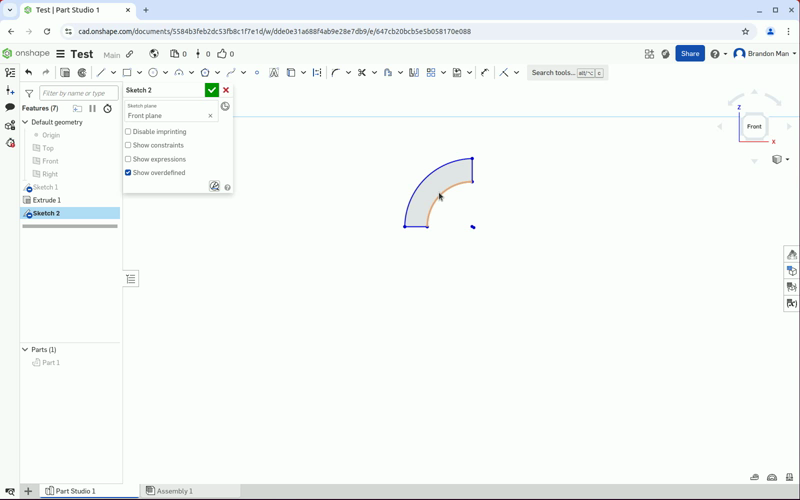
scroll(6)
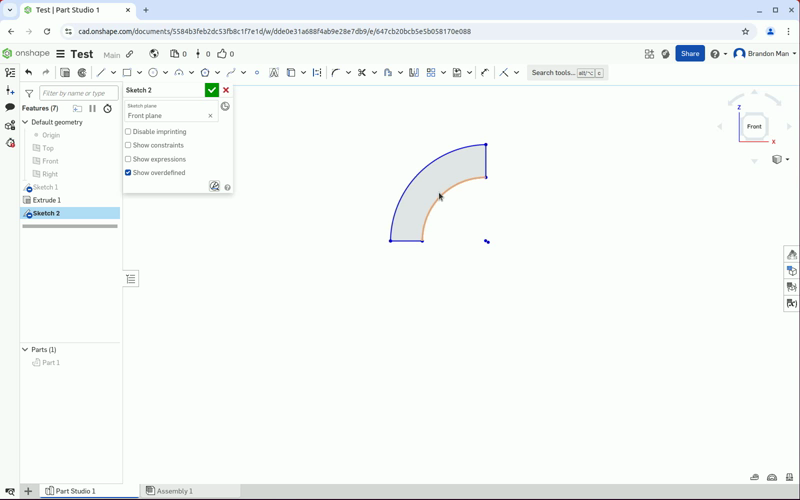
scroll(6)
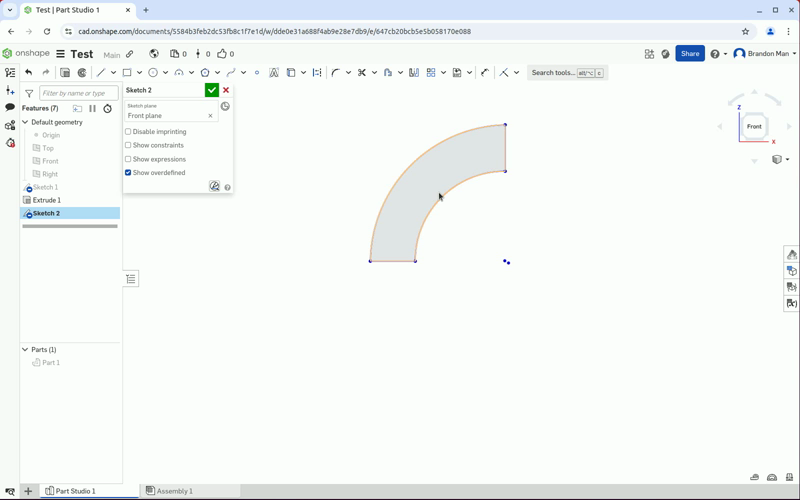
scroll(6)
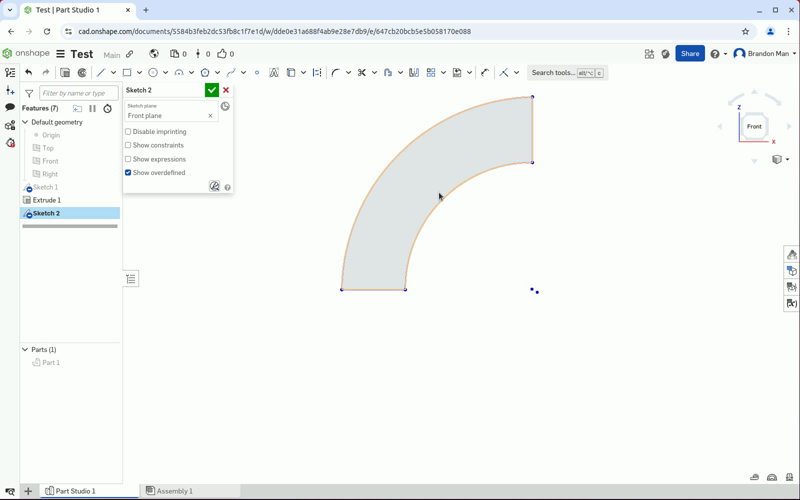
scroll(6)
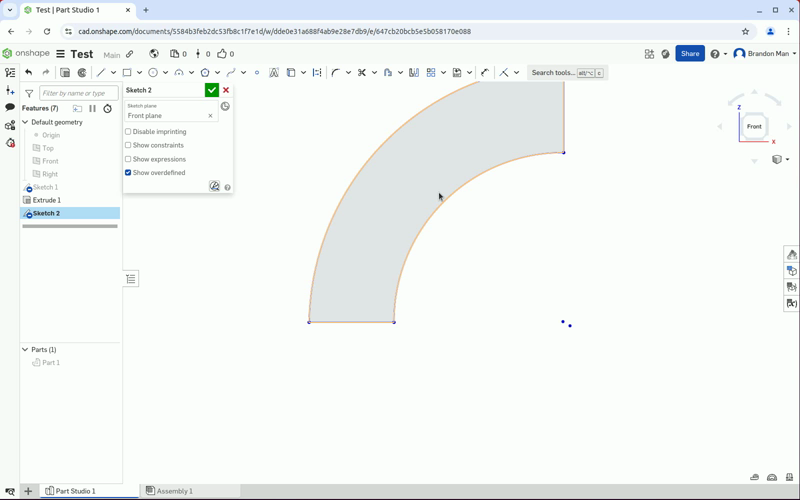
scroll(6)
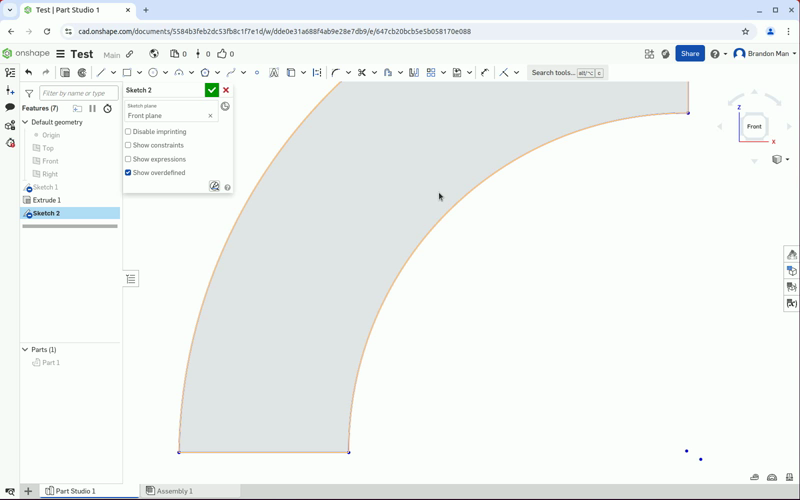
click(439, 192)
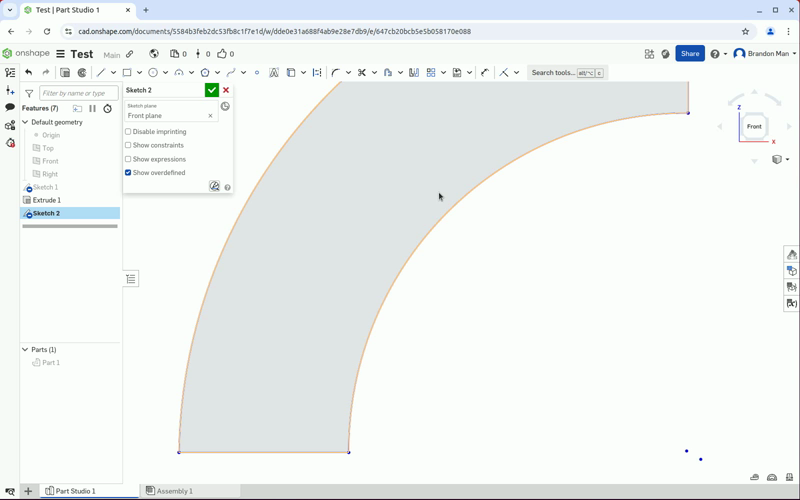
scroll(-6)
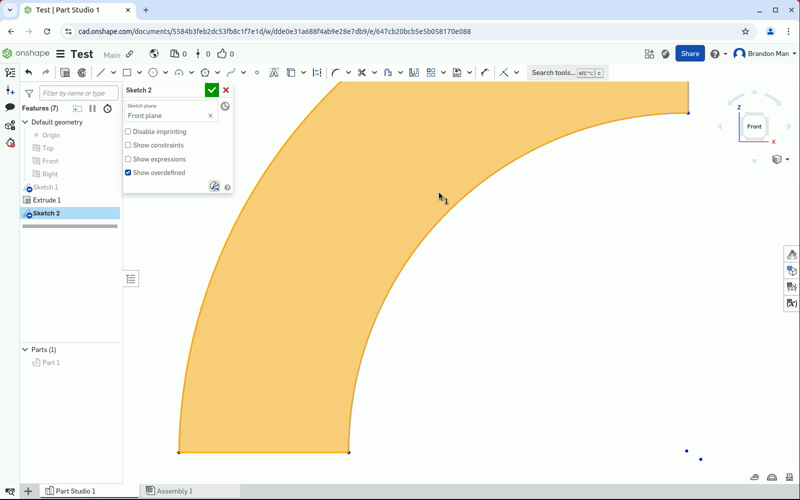
scroll(-6)
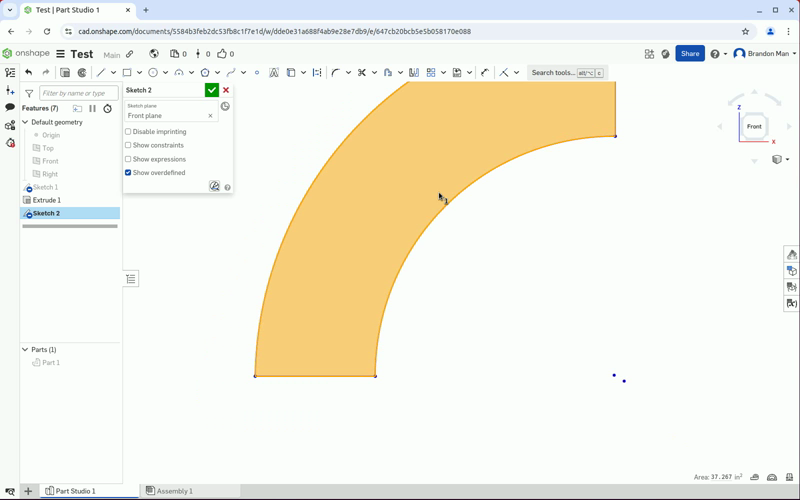
scroll(-6)
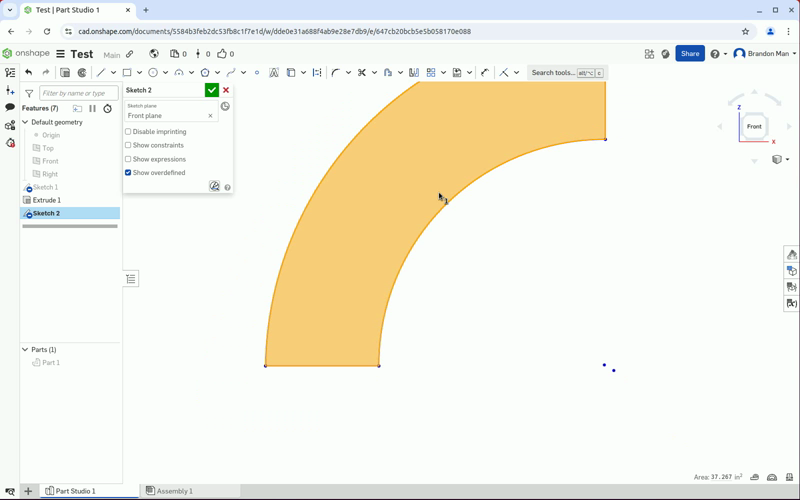
scroll(-6)
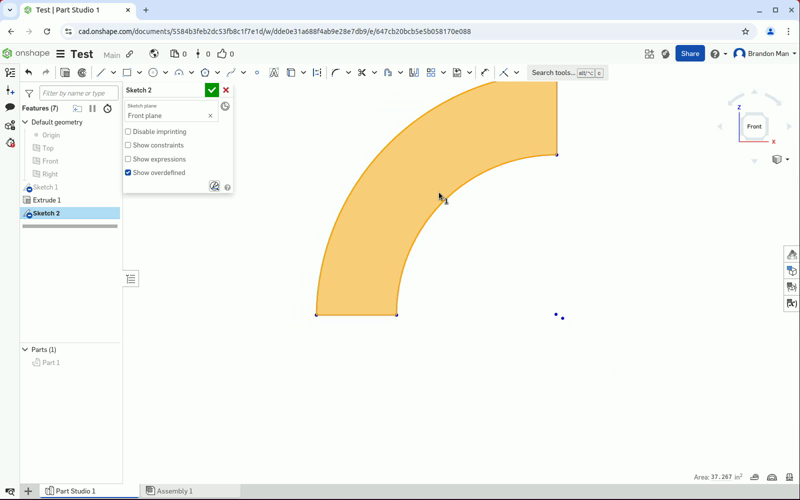
scroll(-6)
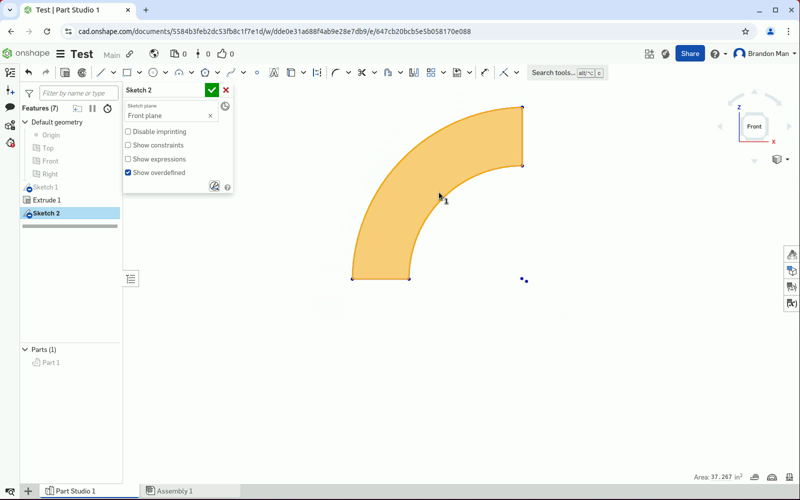
scroll(-6)
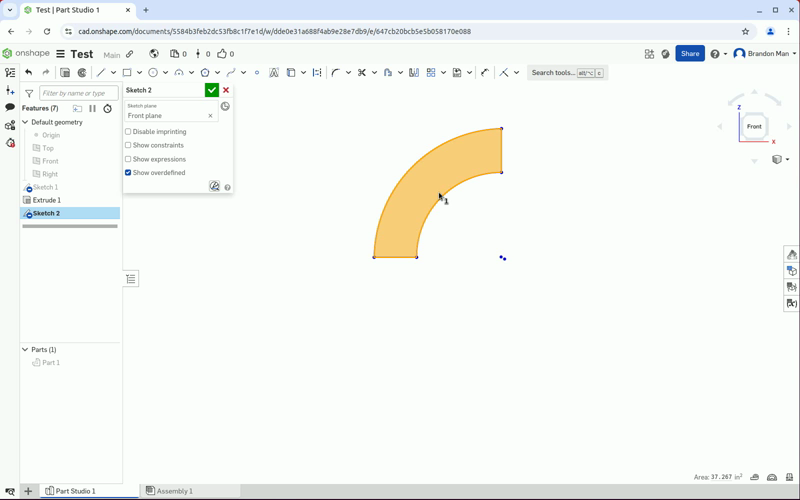
scroll(-6)
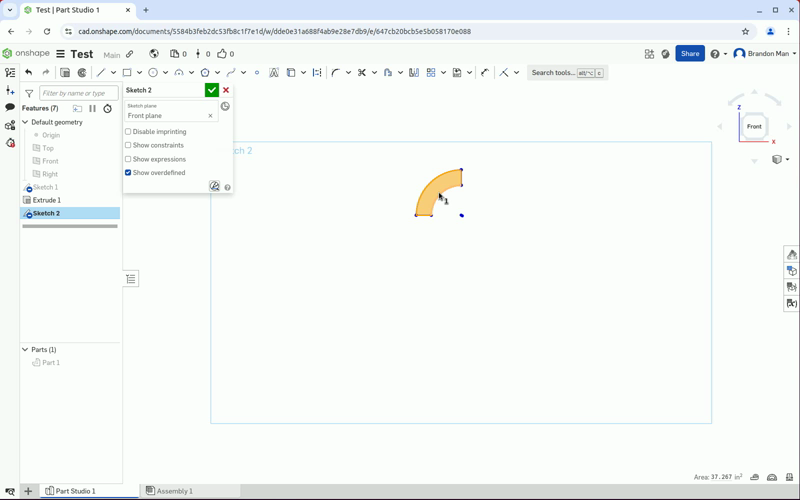
mouse_move(73, 352)
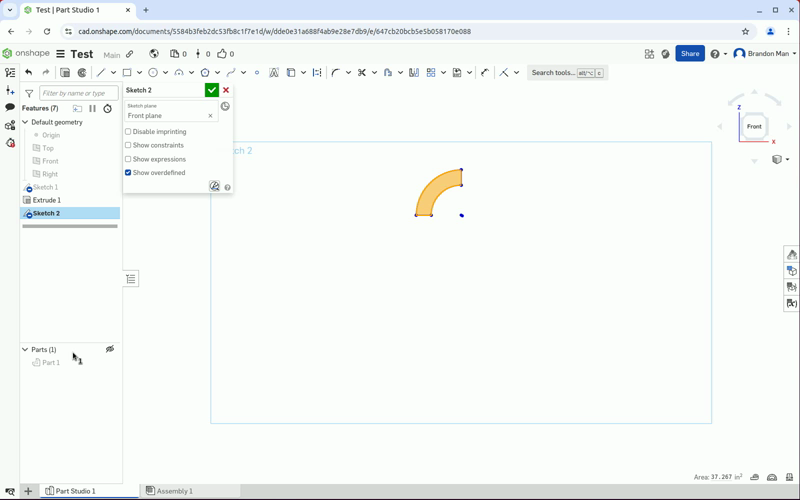
key(shift+y)
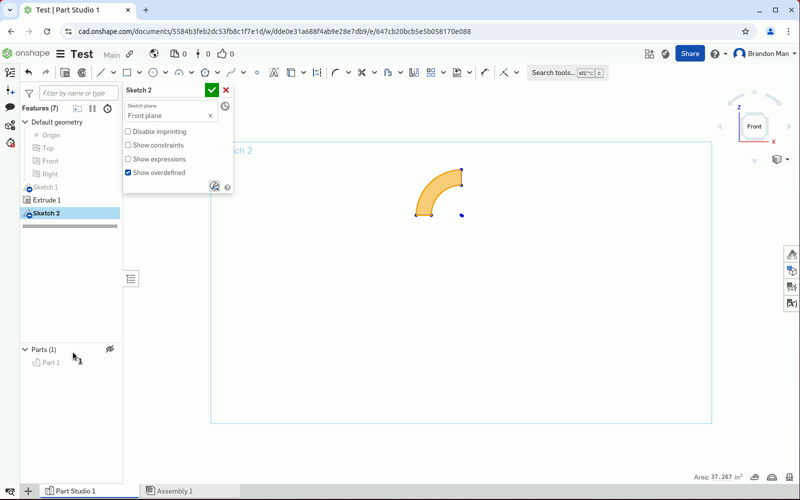
key(shift+e)
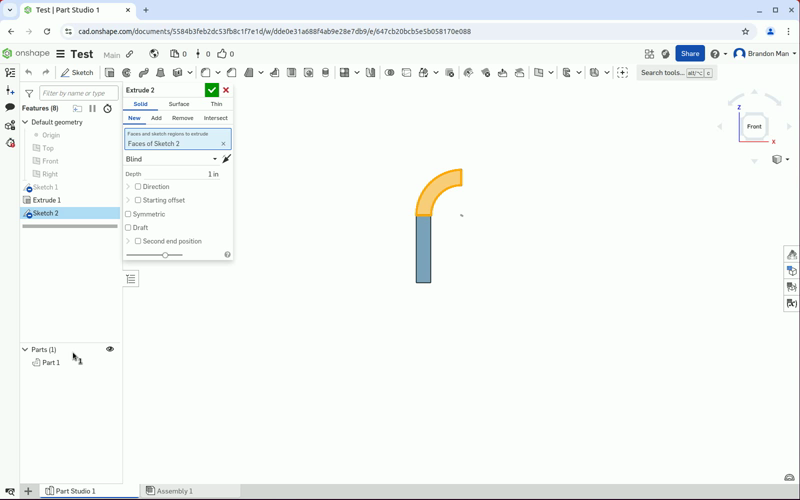
mouse_move(143, 106)
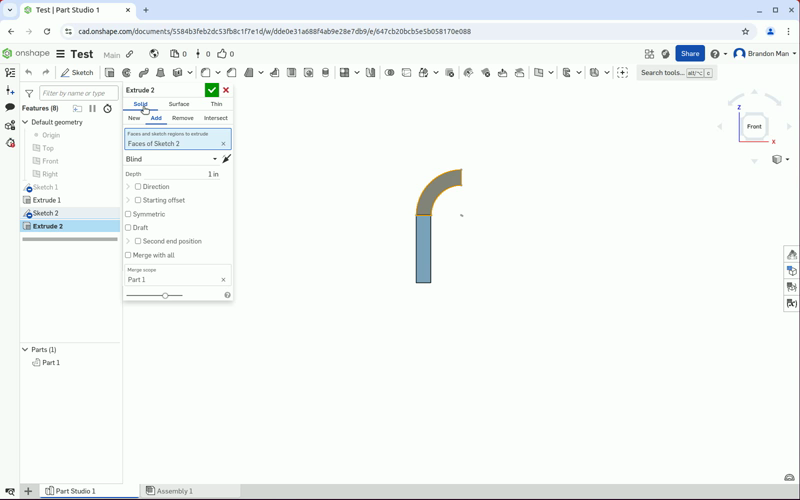
click(143, 106)
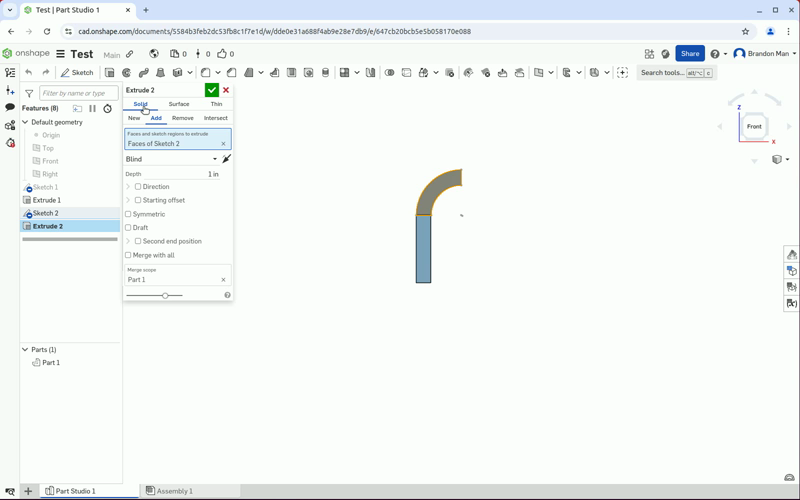
mouse_move(137, 120)
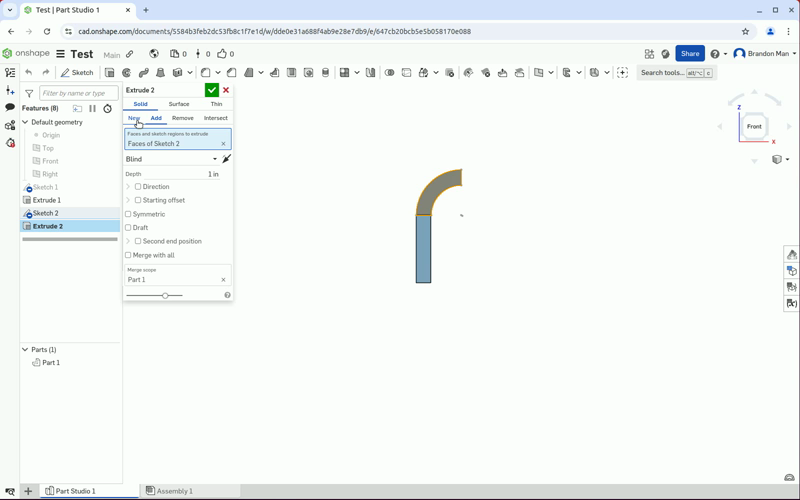
click(137, 120)
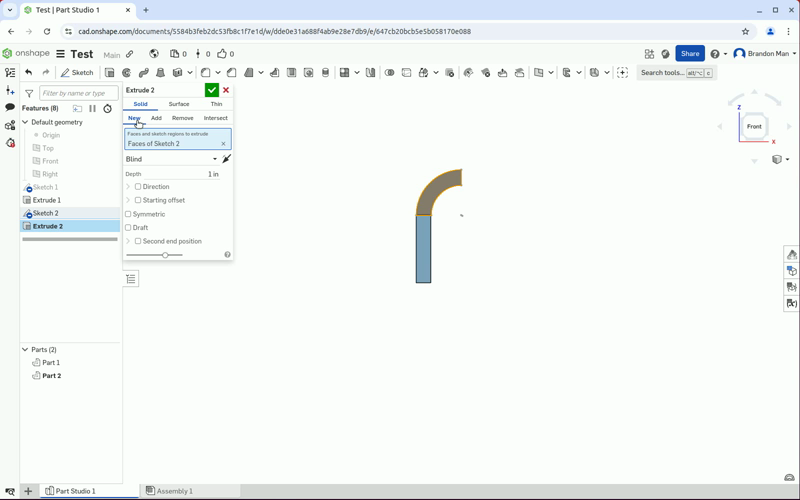
key(tab, 4)
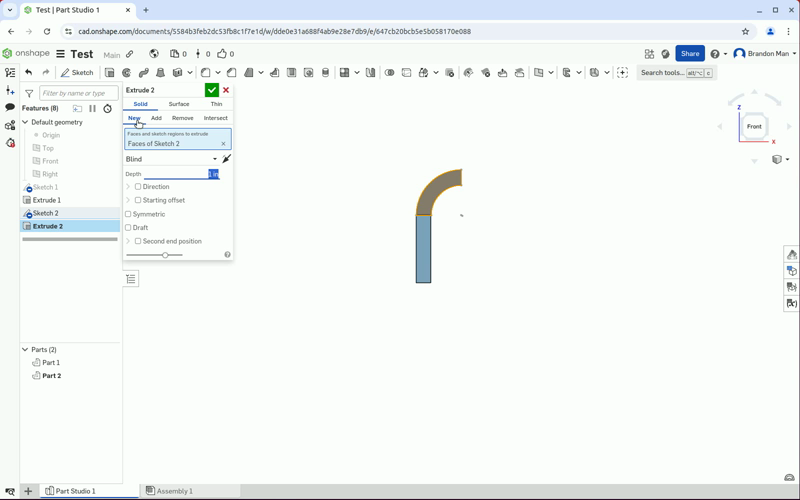
text(3.129)
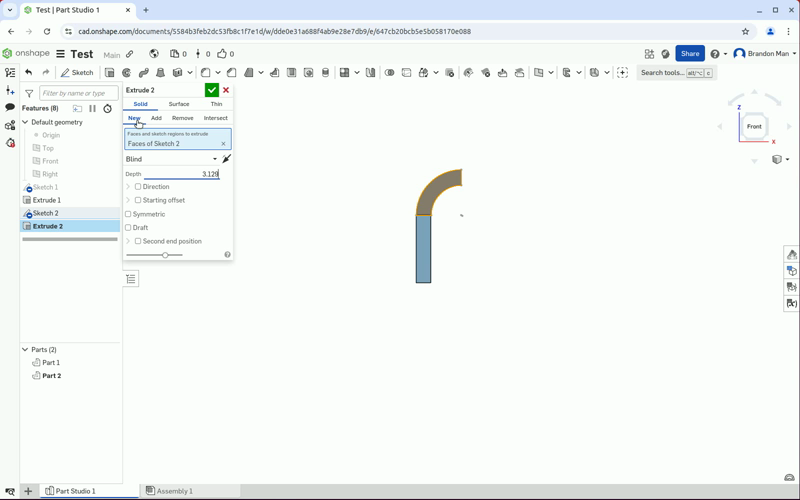
key(enter)
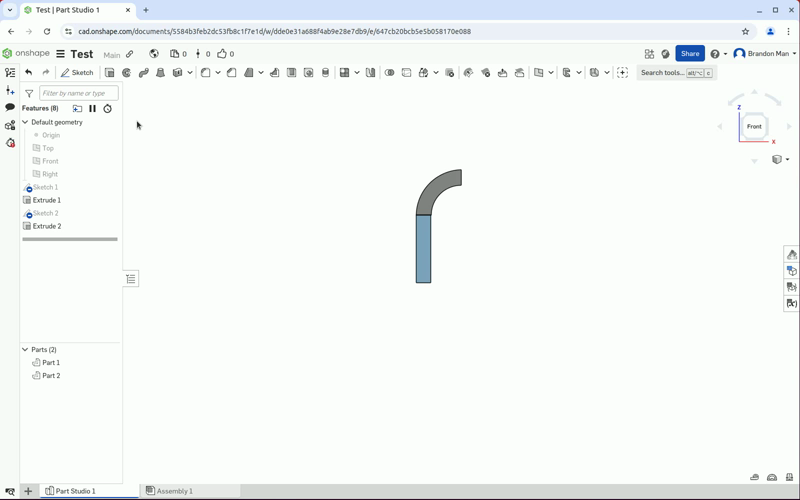
key(shift+h)
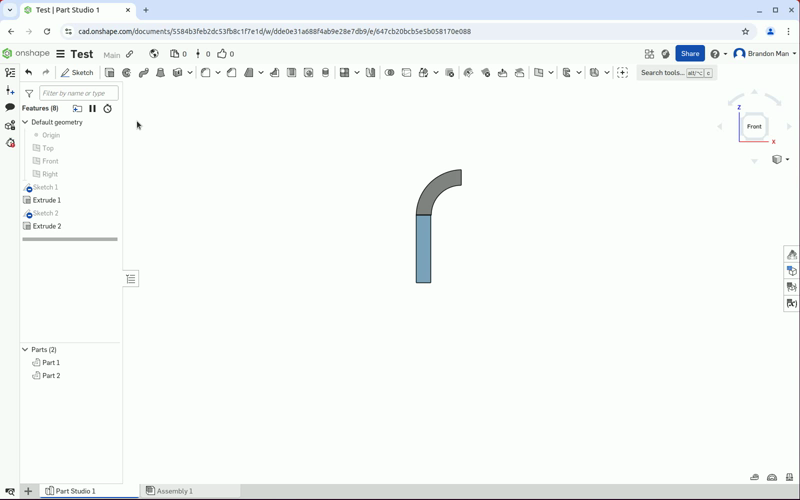
key(shift+h)
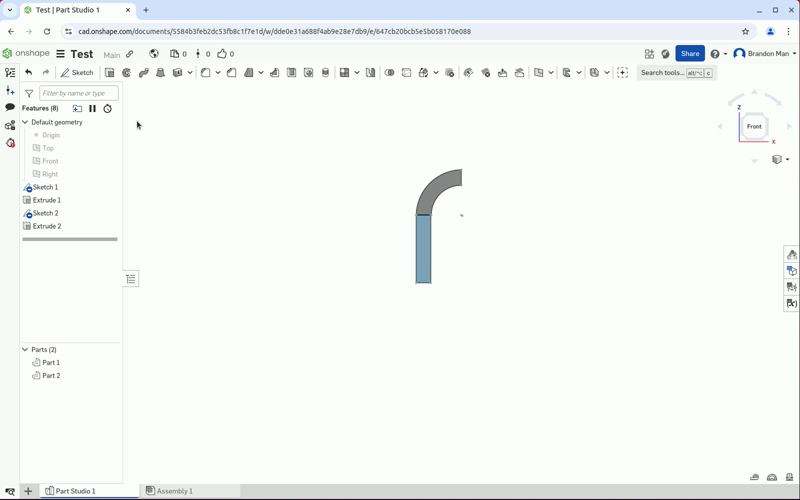
key(shift+7)
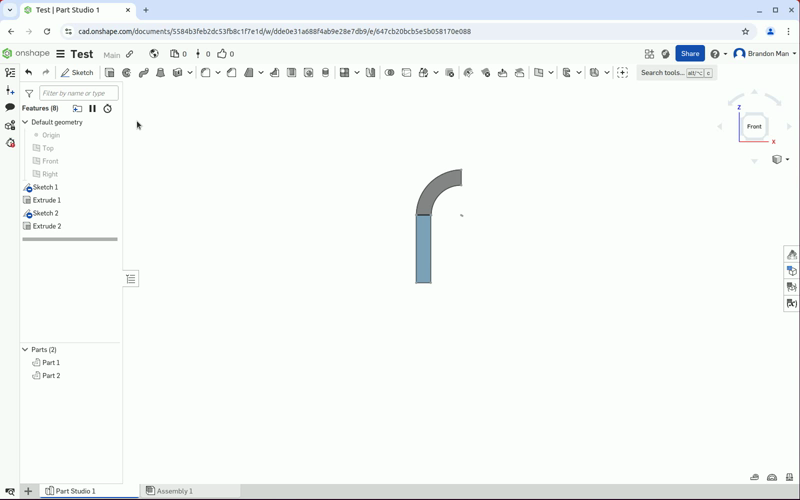
key(left, 2)
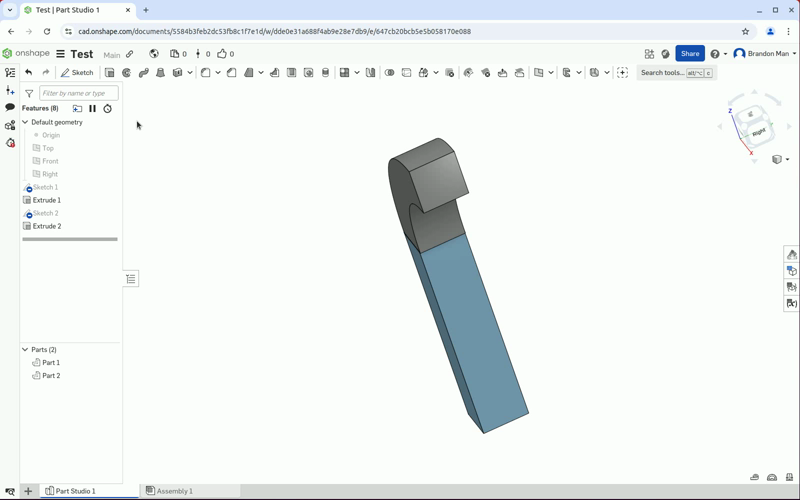
key(down, 2)
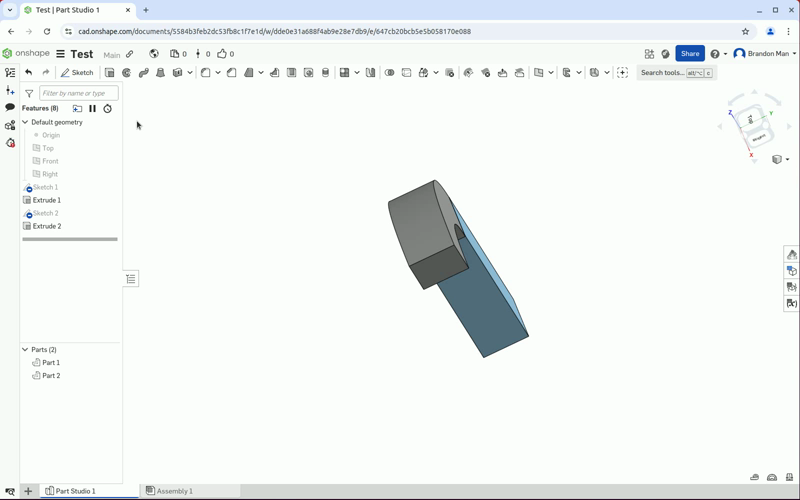
key(up, 2)
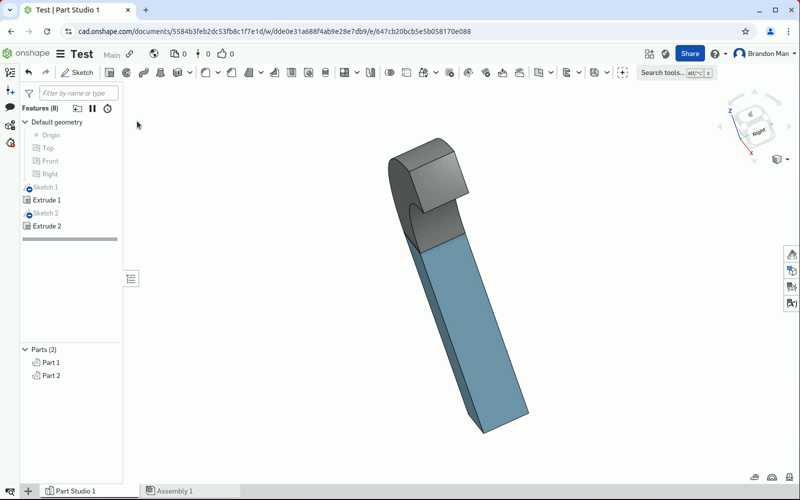
key(right, 2)
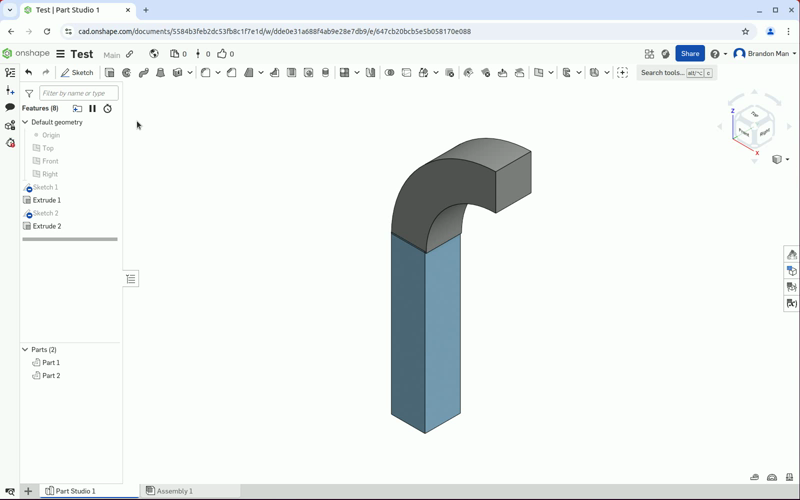
mouse_move(73, 189)
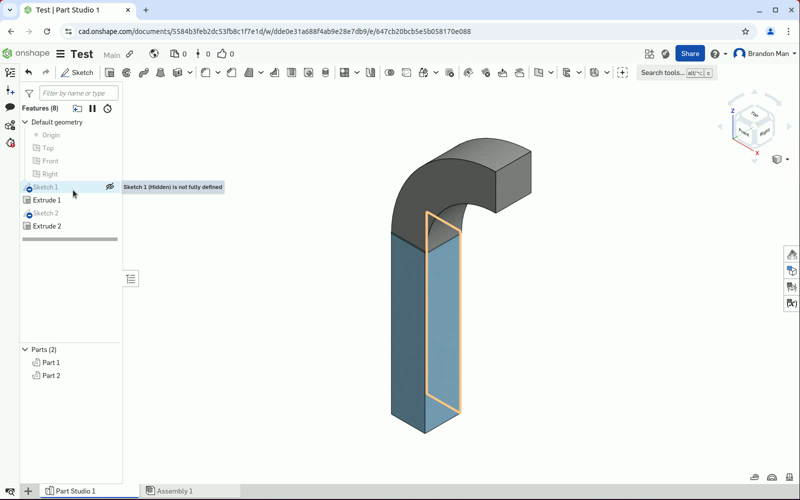
click(73, 189)